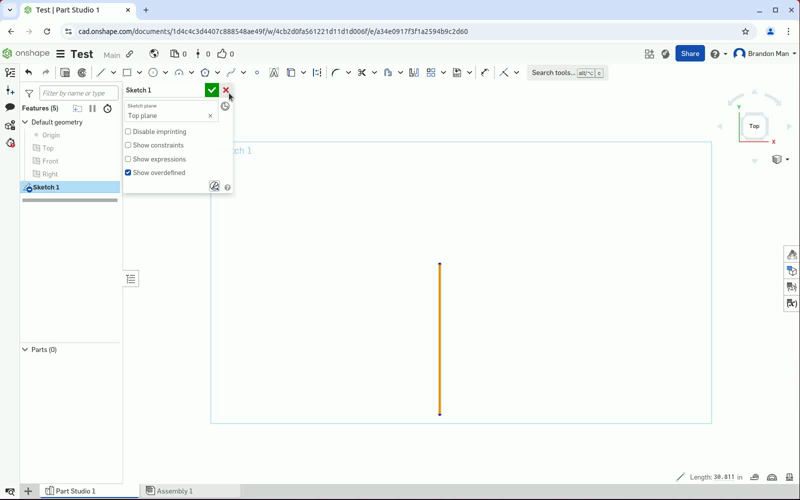
key(shift+h)
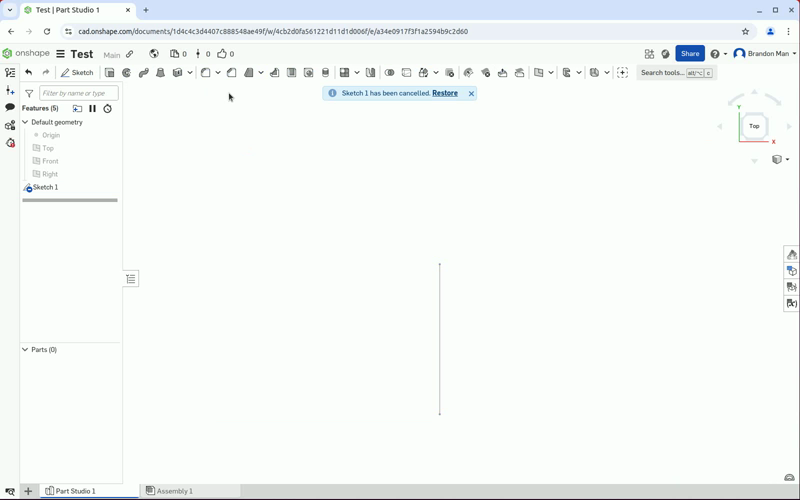
key(shift+s)
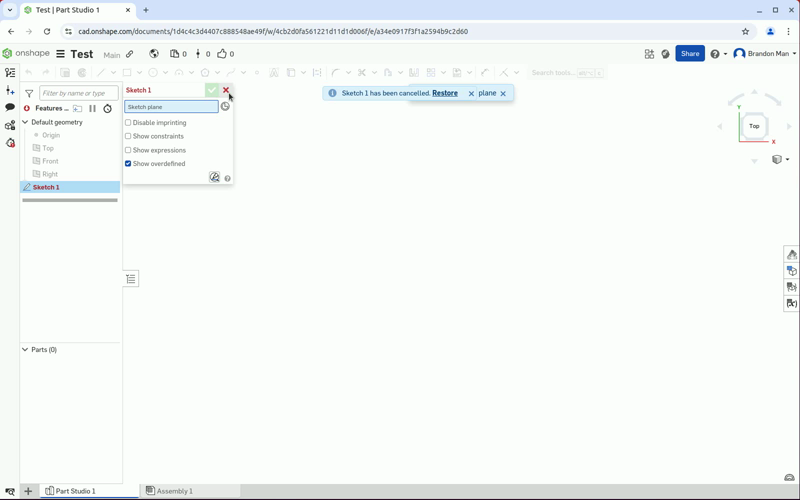
mouse_move(73, 150)
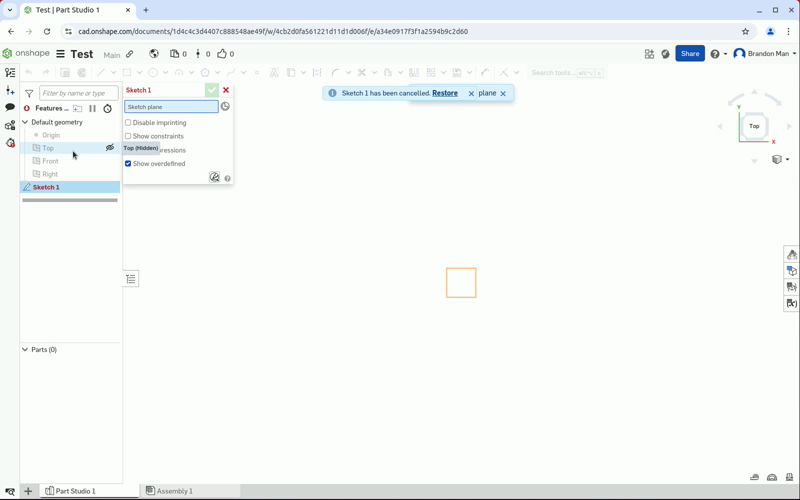
click(73, 150)
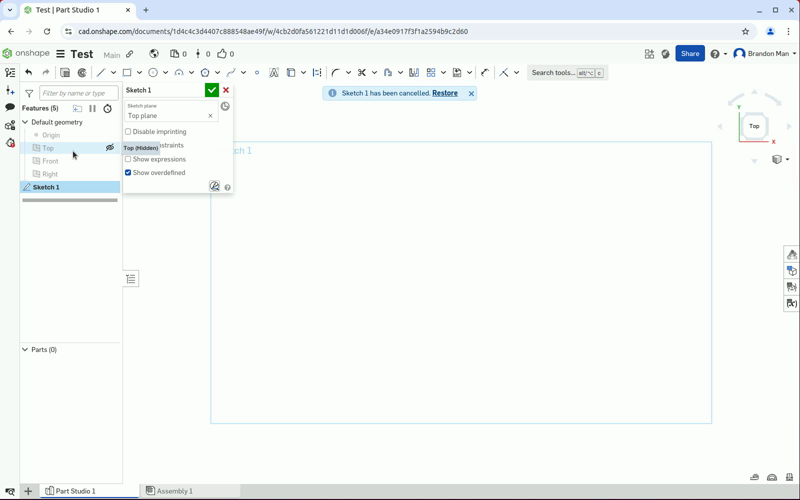
mouse_move(73, 352)
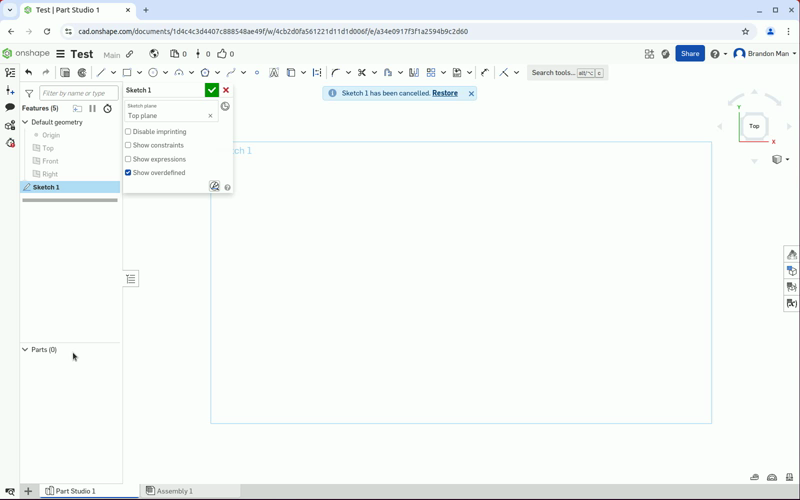
key(y)
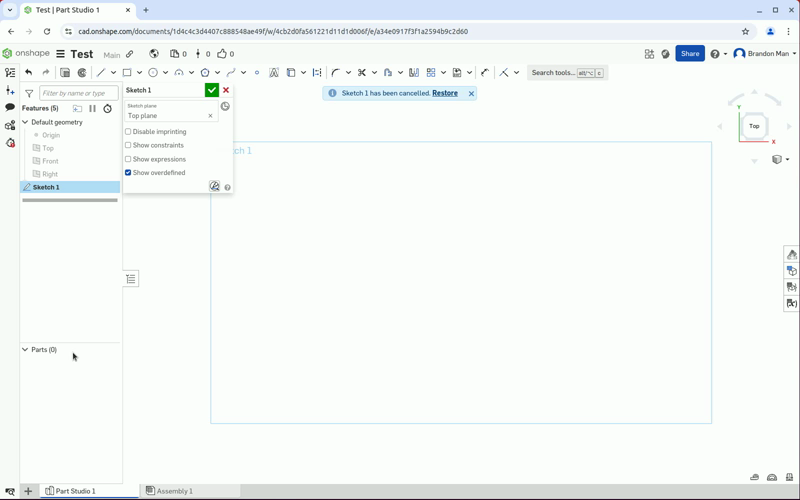
key(c)
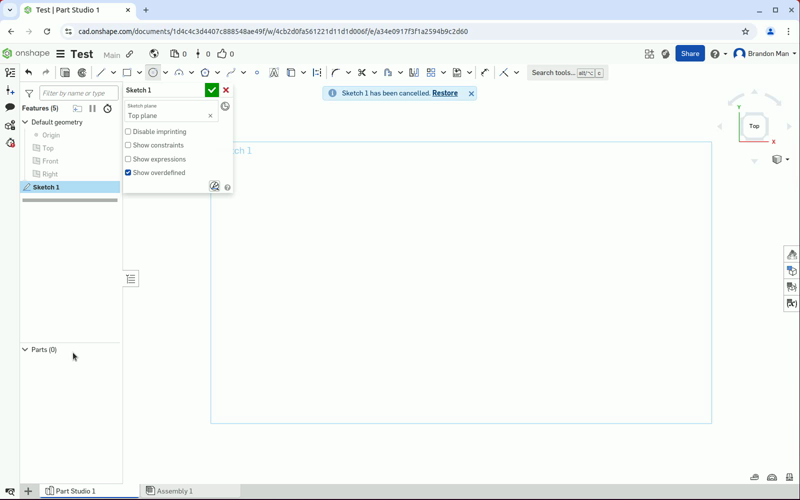
key_down(shift)
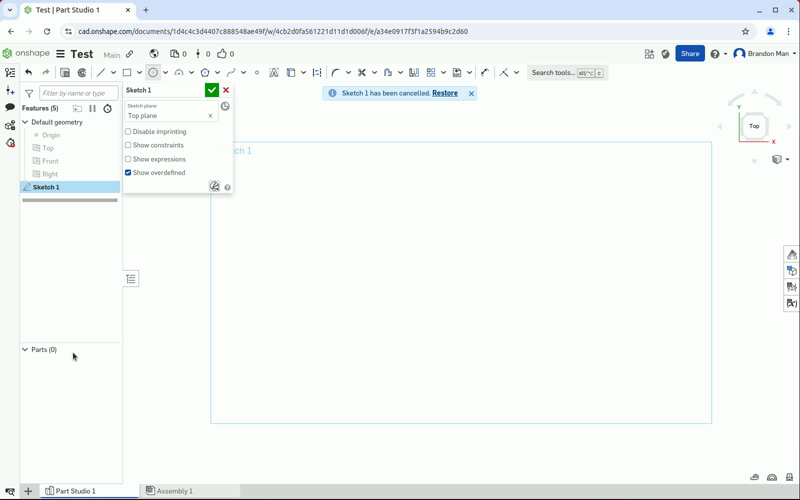
mouse_move(461, 282)
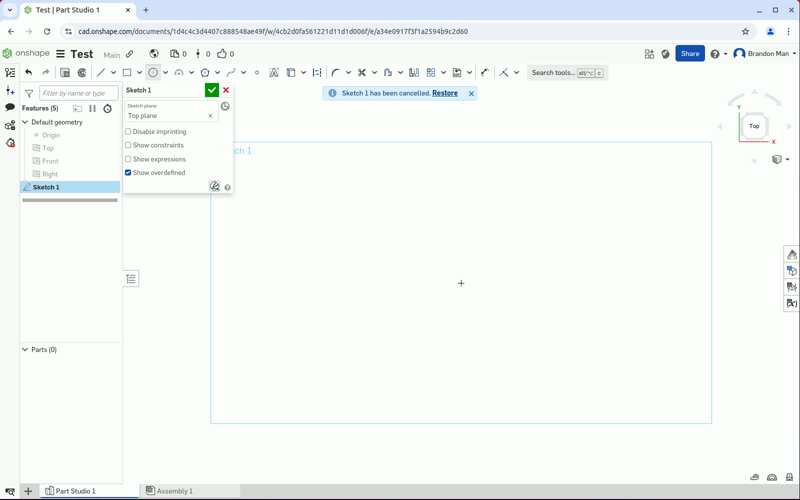
click(461, 282)
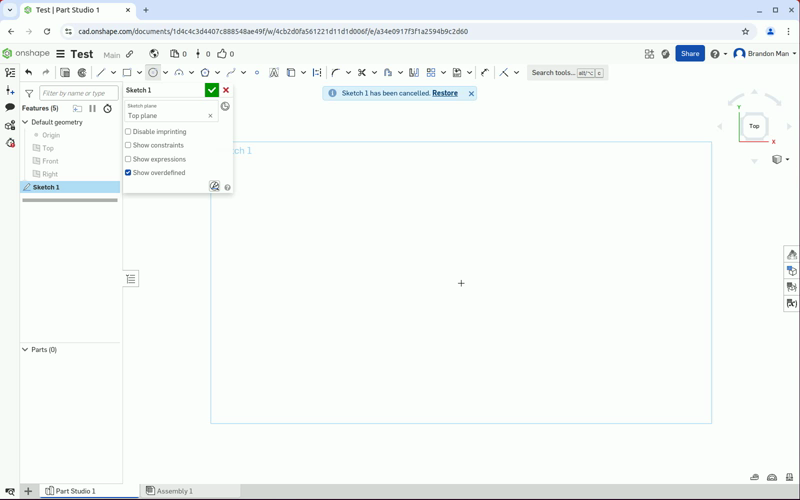
key_up(shift)
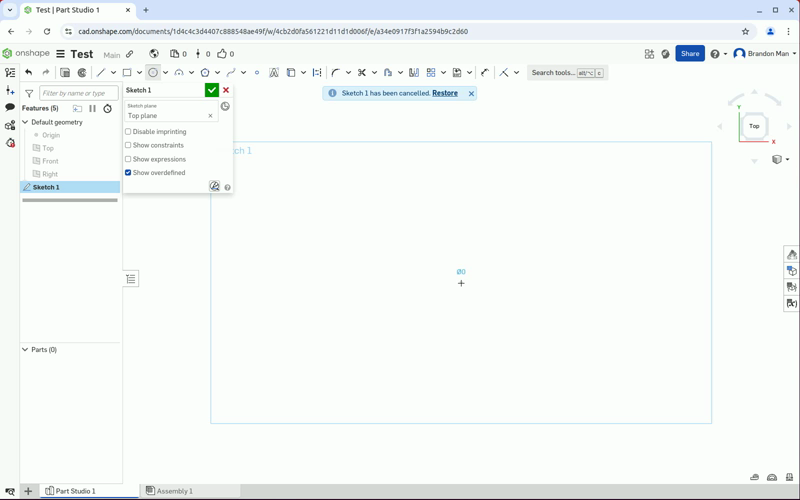
mouse_move(474, 282)
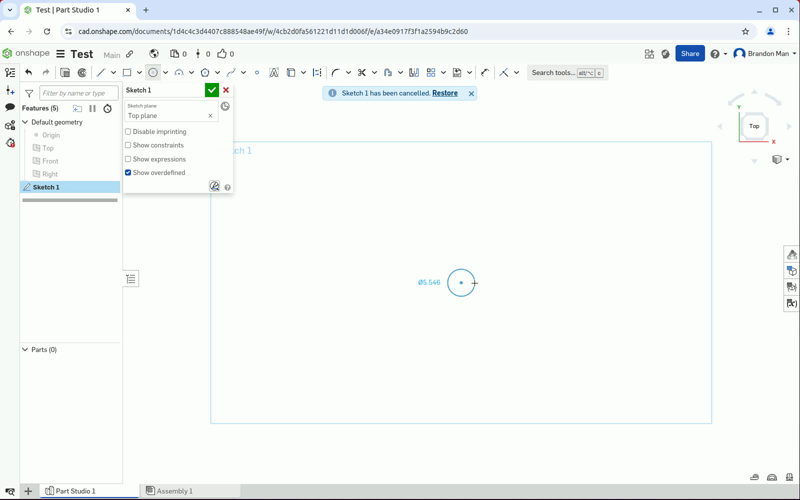
click(474, 282)
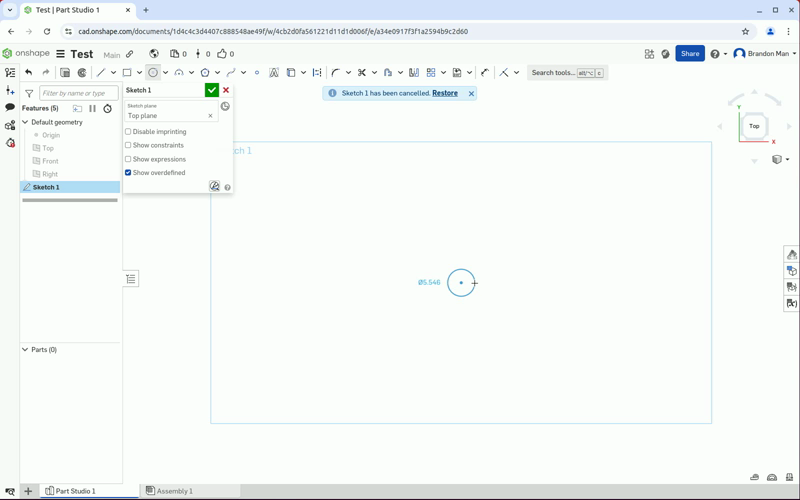
key(esc)
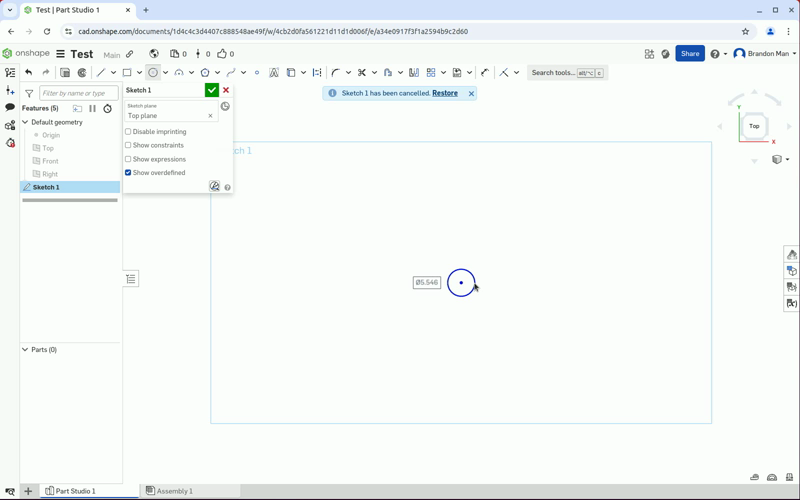
key(c)
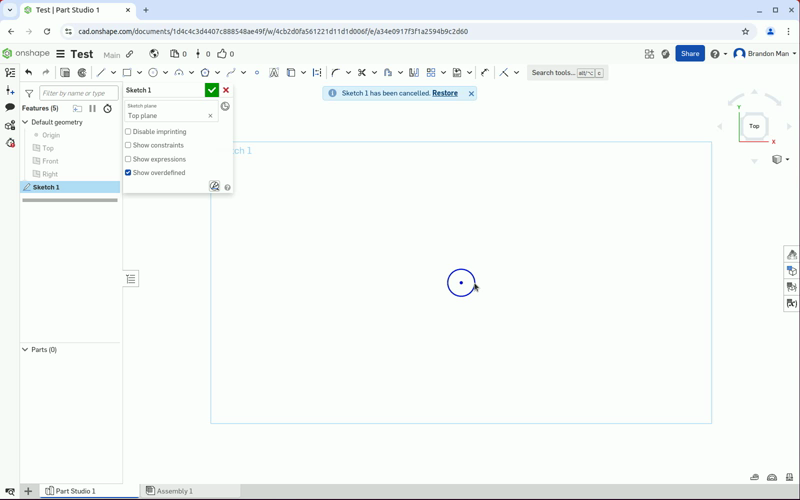
key_down(shift)
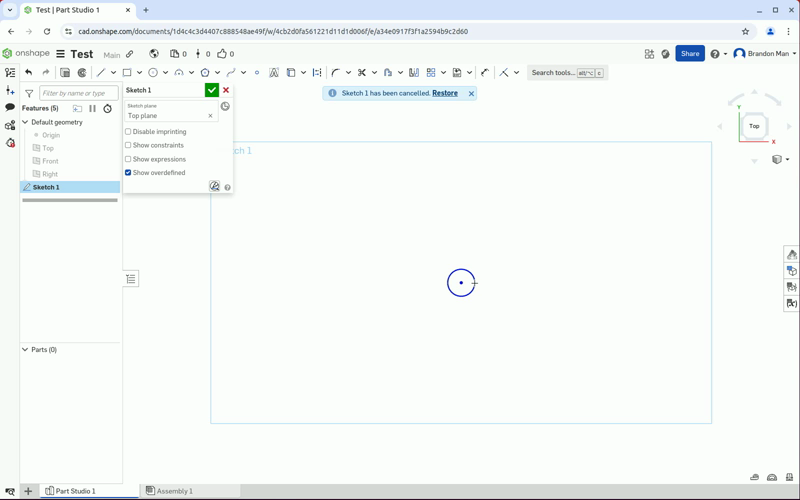
mouse_move(461, 282)
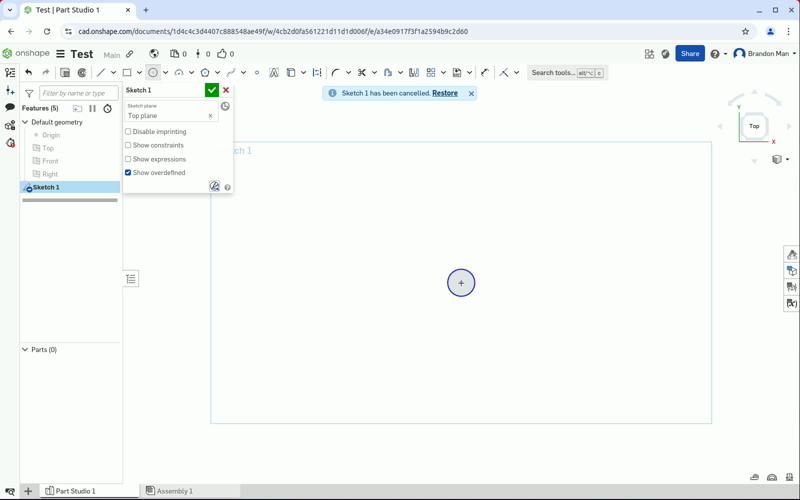
click(461, 282)
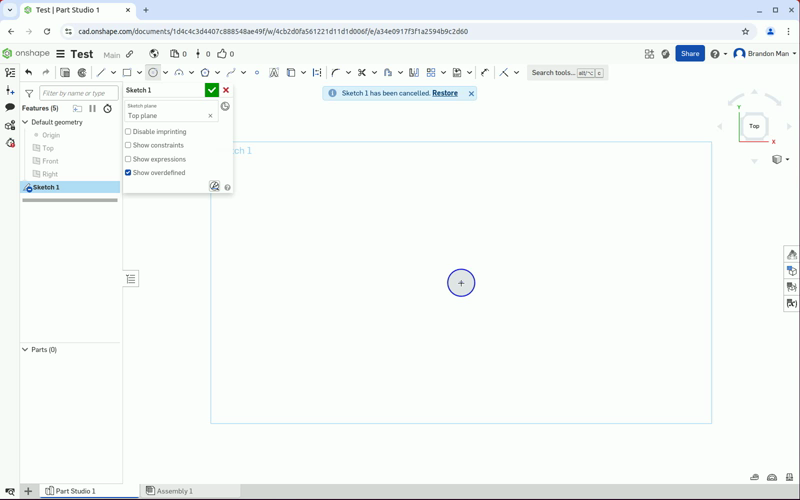
key_up(shift)
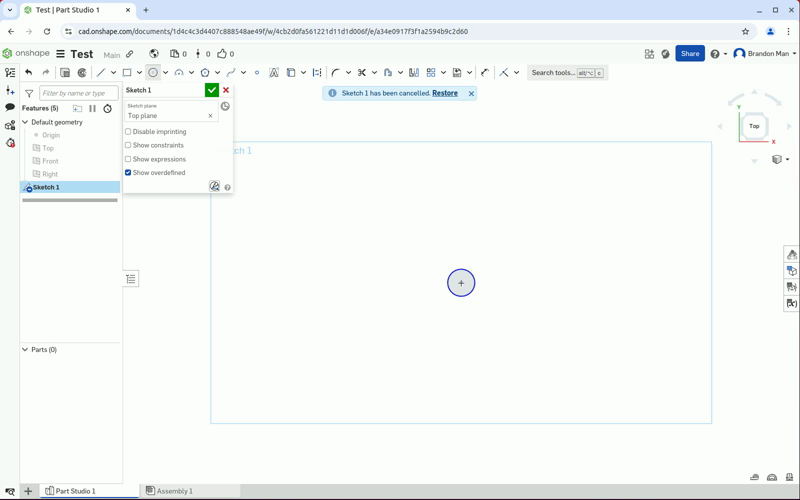
mouse_move(470, 282)
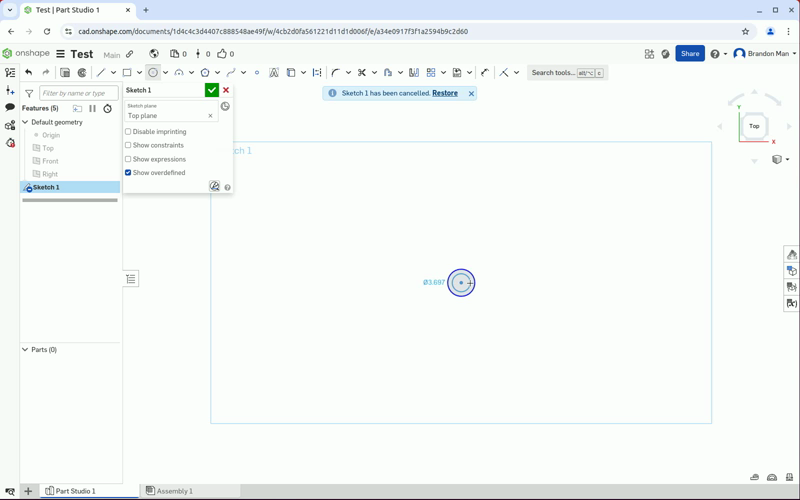
click(470, 282)
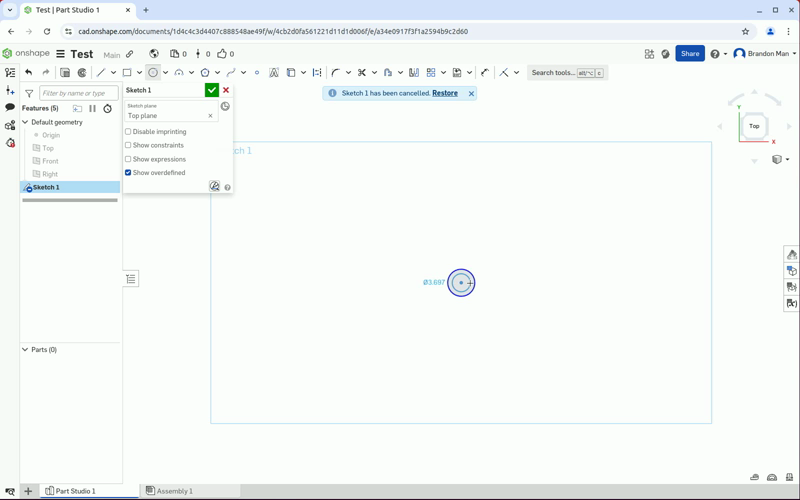
key(esc)
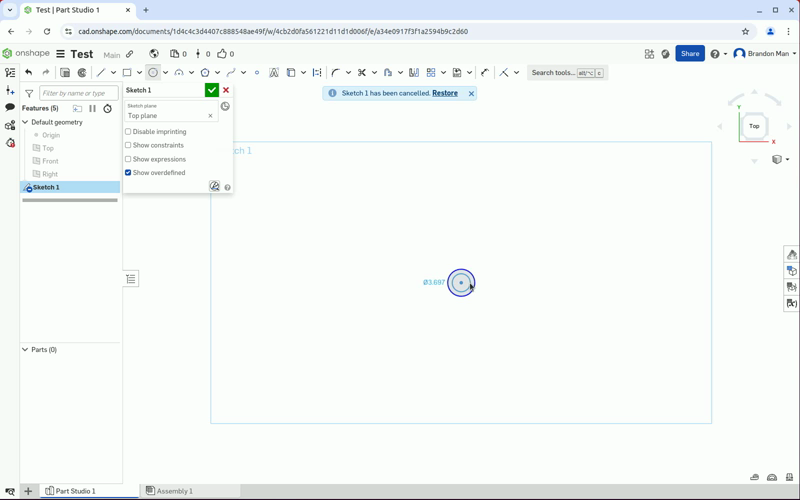
mouse_move(449, 287)
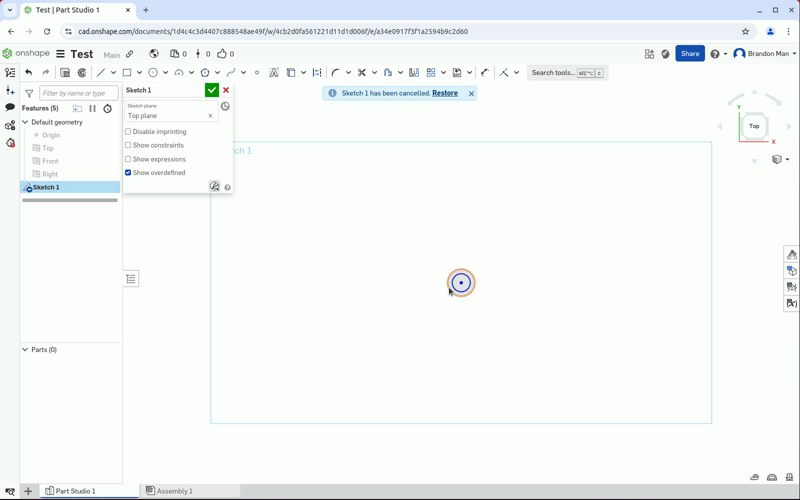
scroll(6)
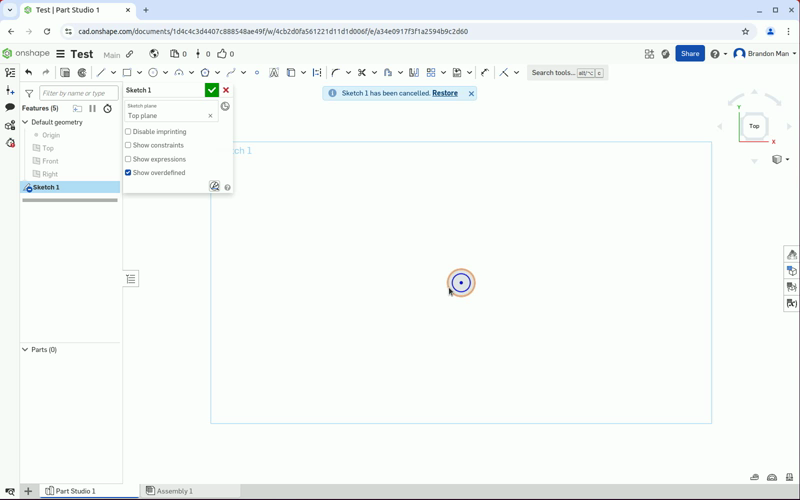
scroll(6)
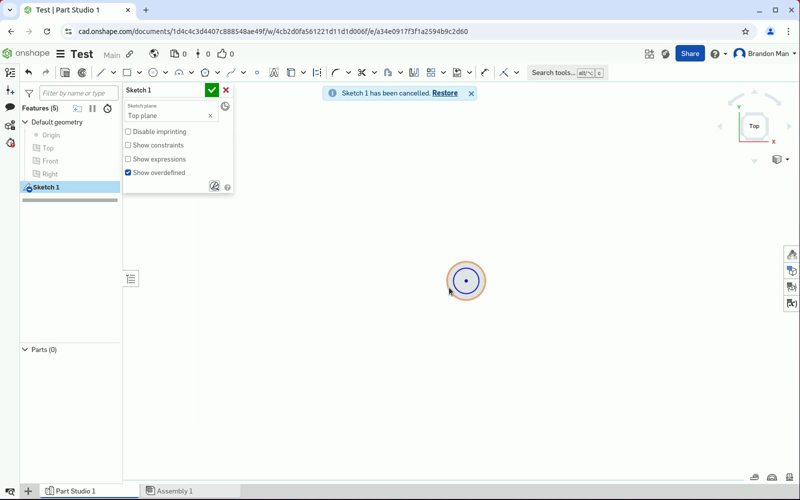
scroll(6)
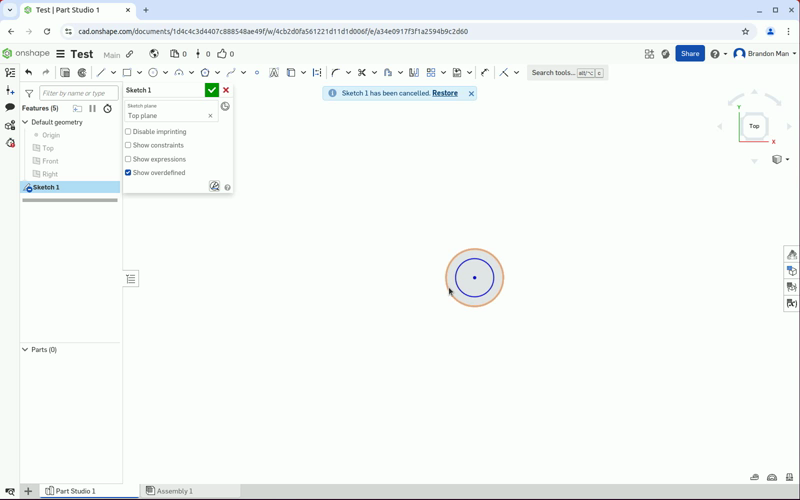
scroll(6)
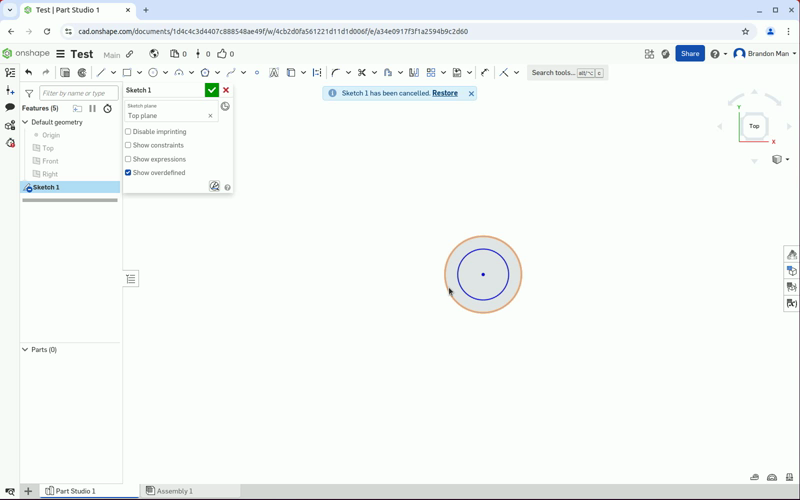
scroll(6)
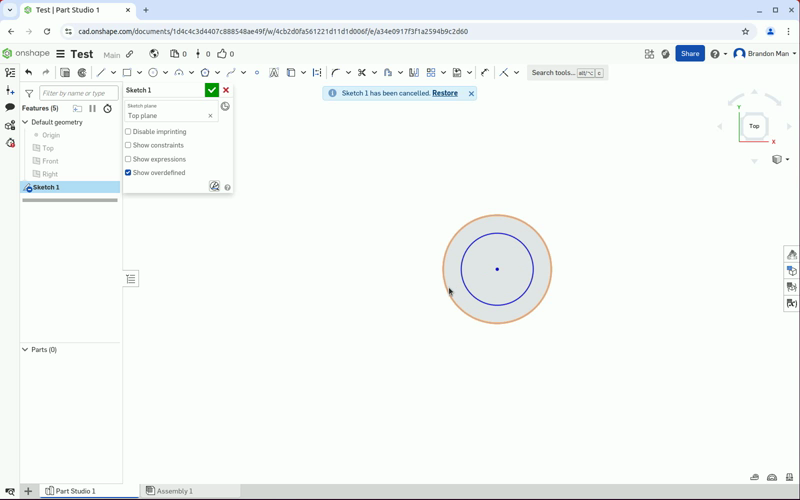
scroll(6)
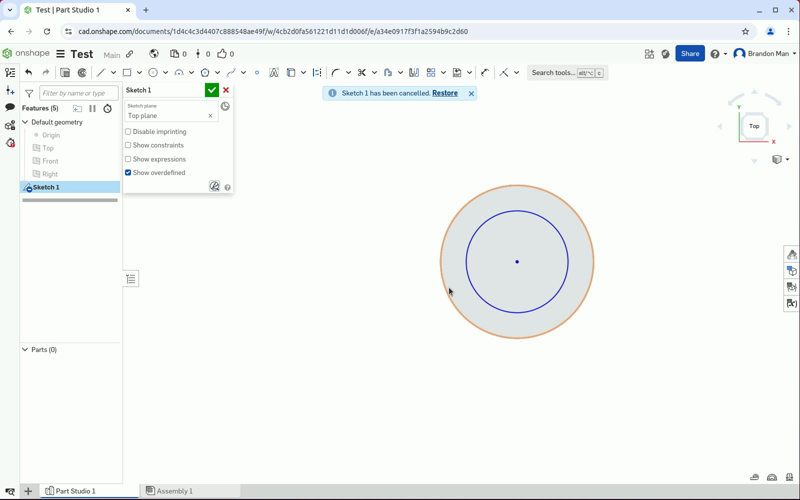
scroll(6)
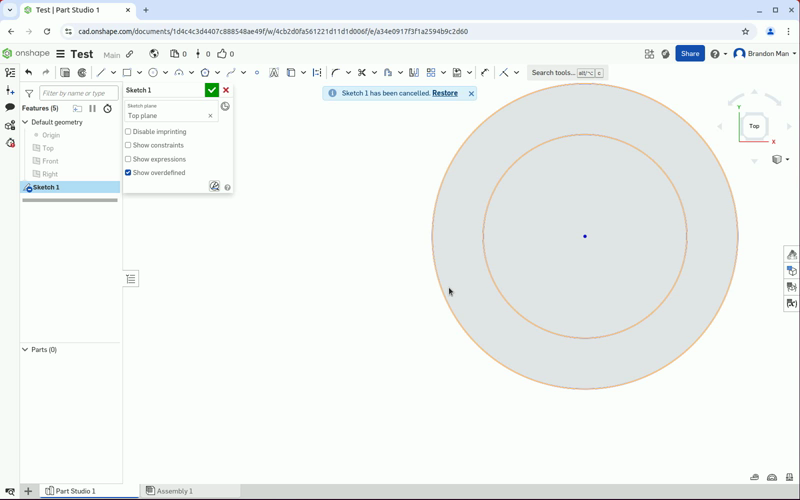
click(449, 287)
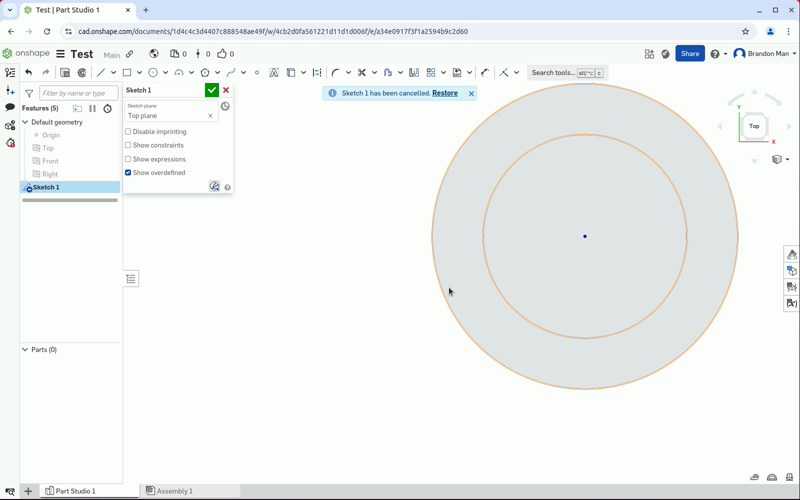
scroll(-6)
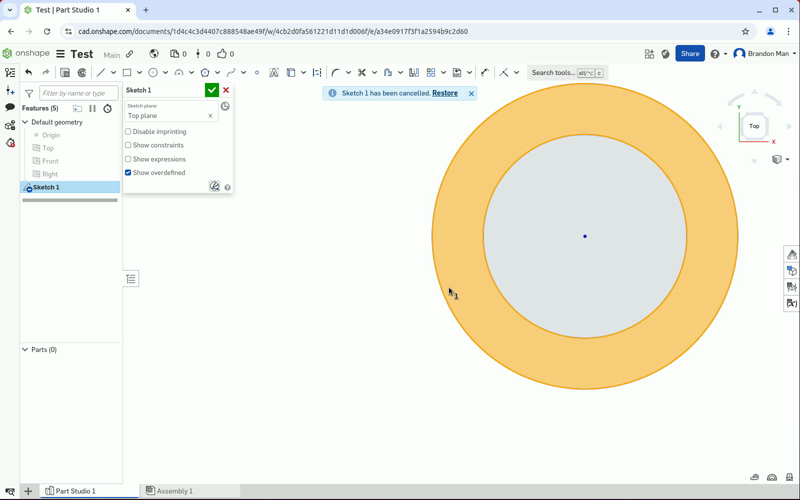
scroll(-6)
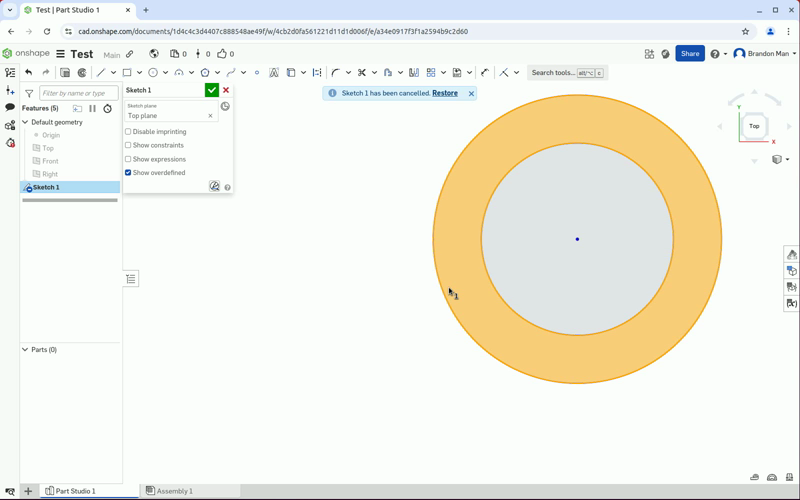
scroll(-6)
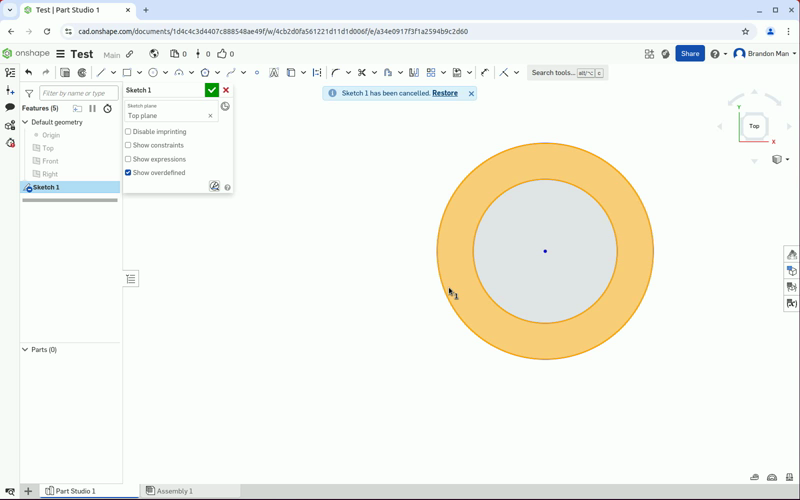
scroll(-6)
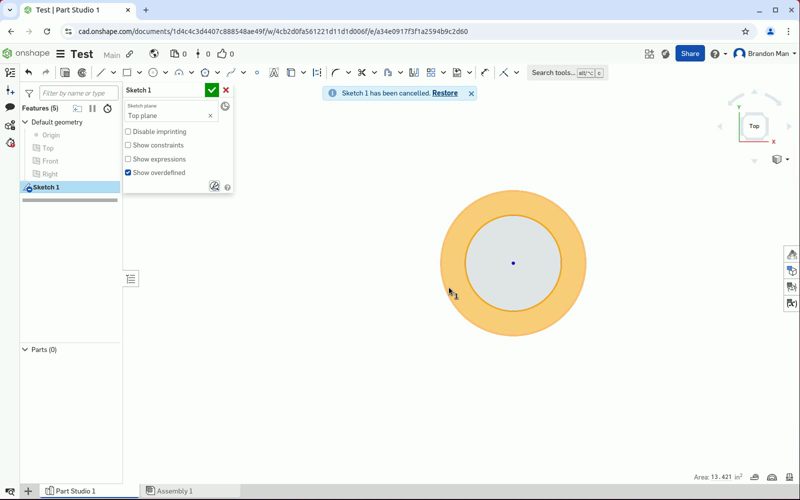
scroll(-6)
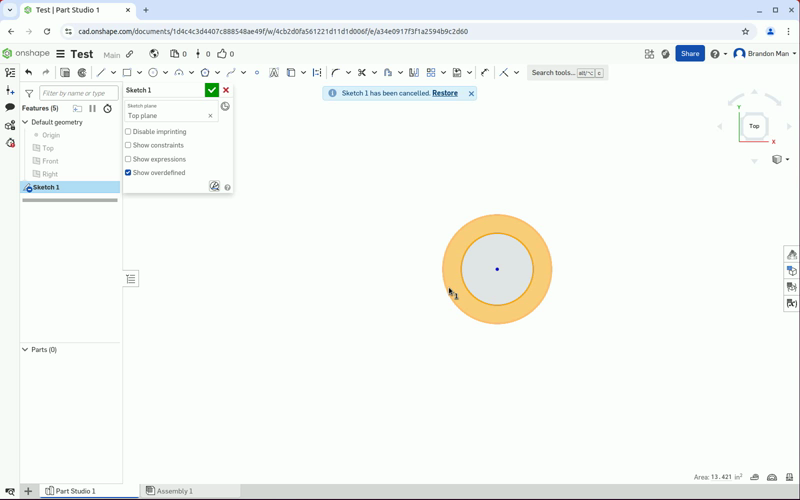
scroll(-6)
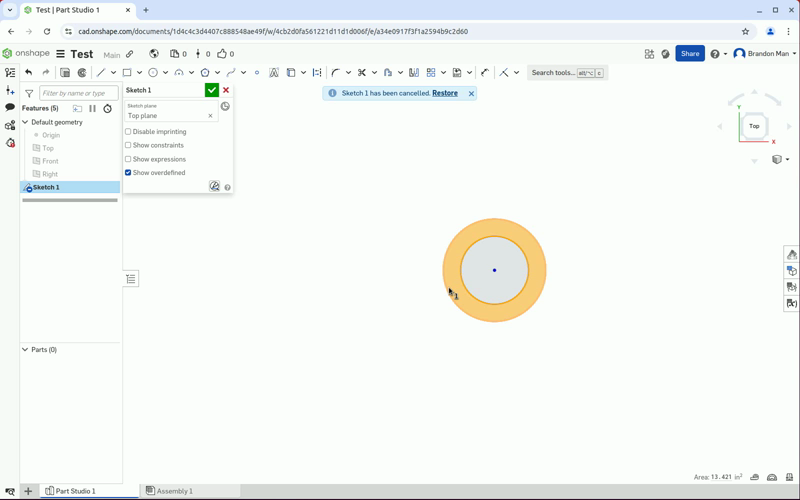
scroll(-6)
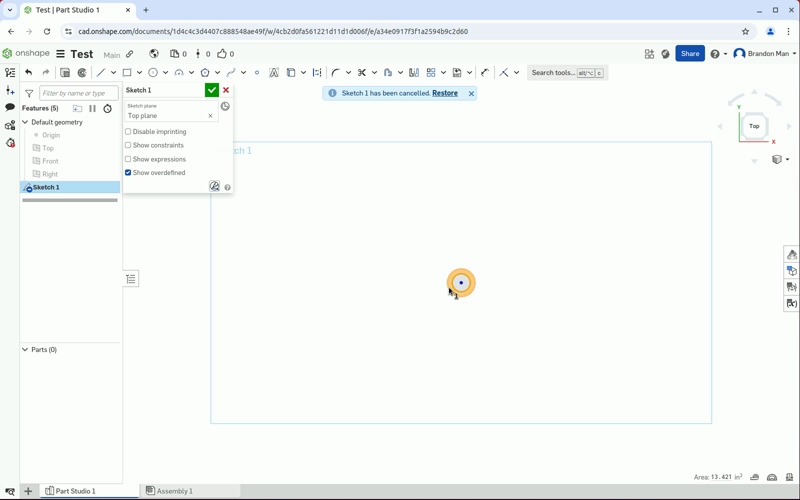
mouse_move(73, 352)
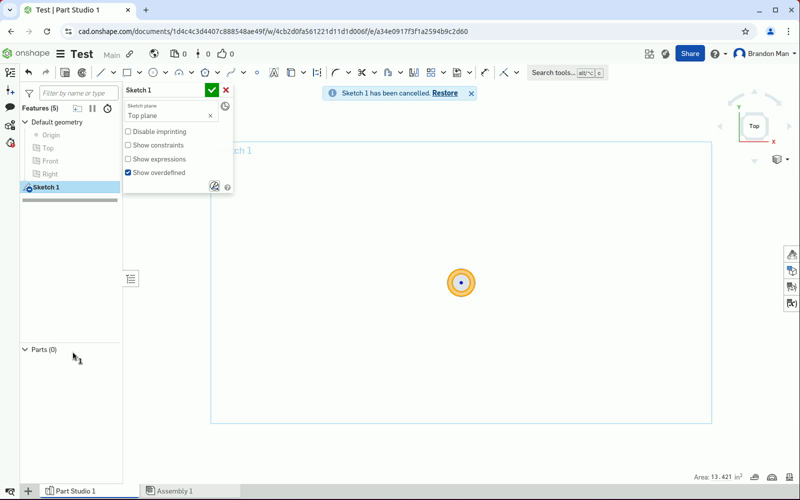
key(shift+y)
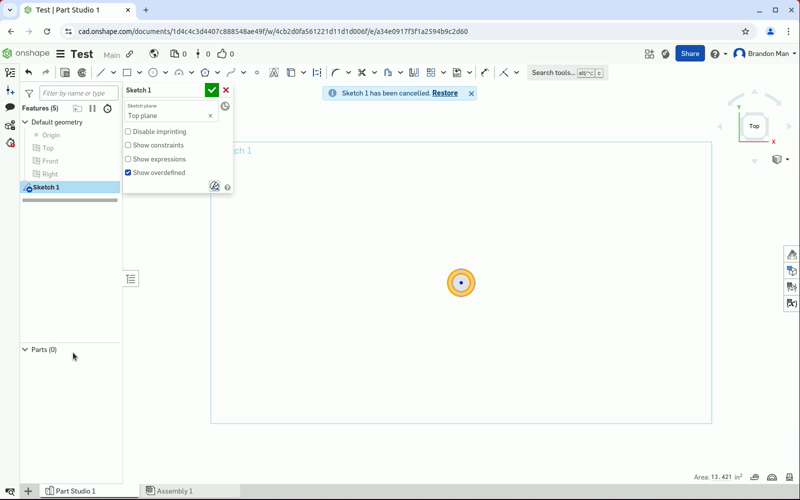
key(shift+e)
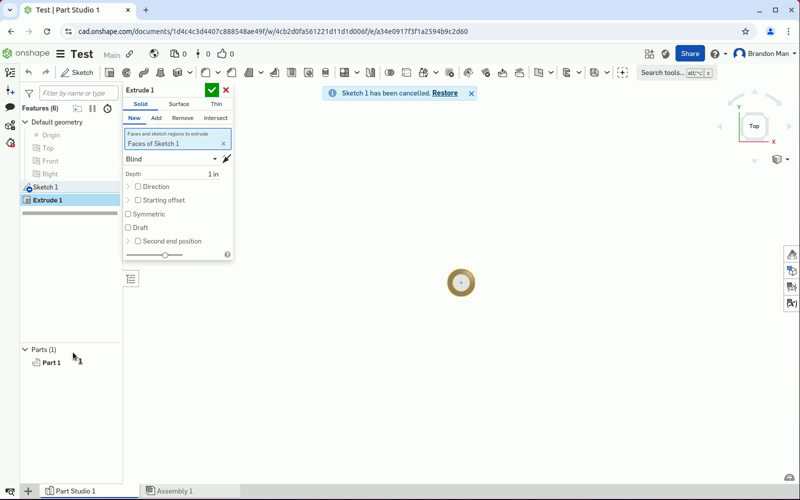
mouse_move(143, 106)
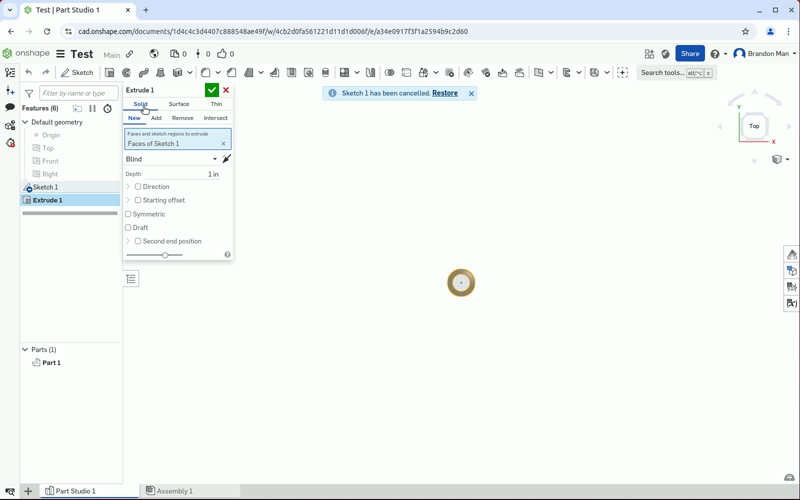
click(143, 106)
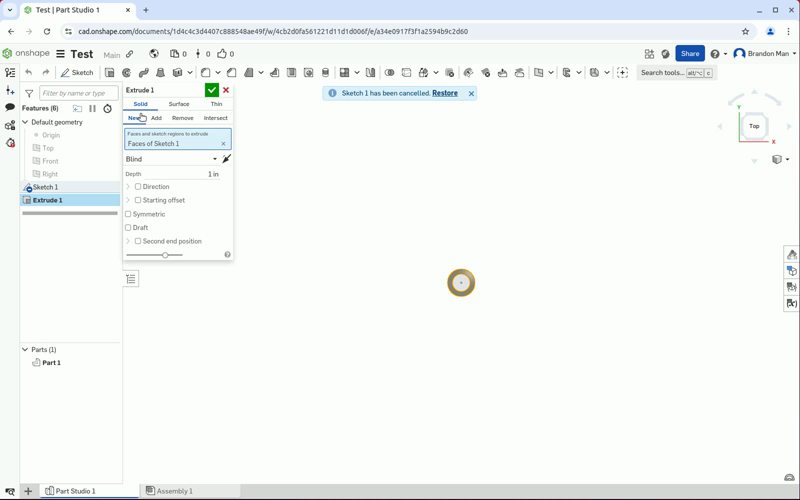
mouse_move(137, 120)
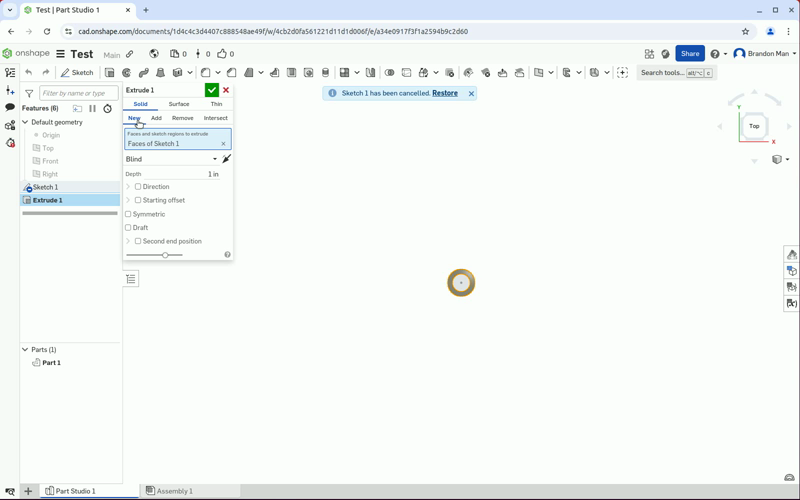
click(137, 120)
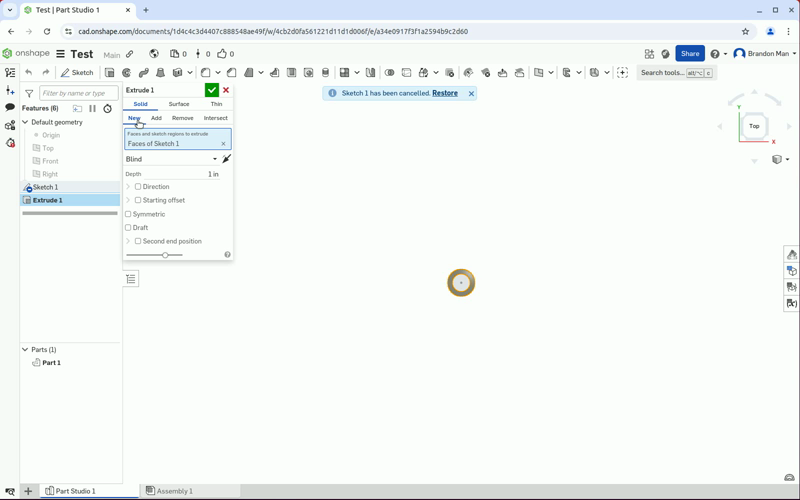
key(tab, 4)
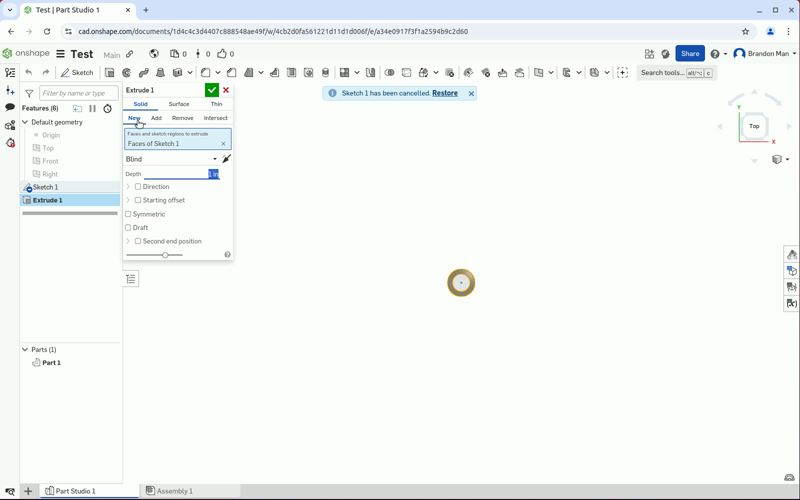
text(23.108)
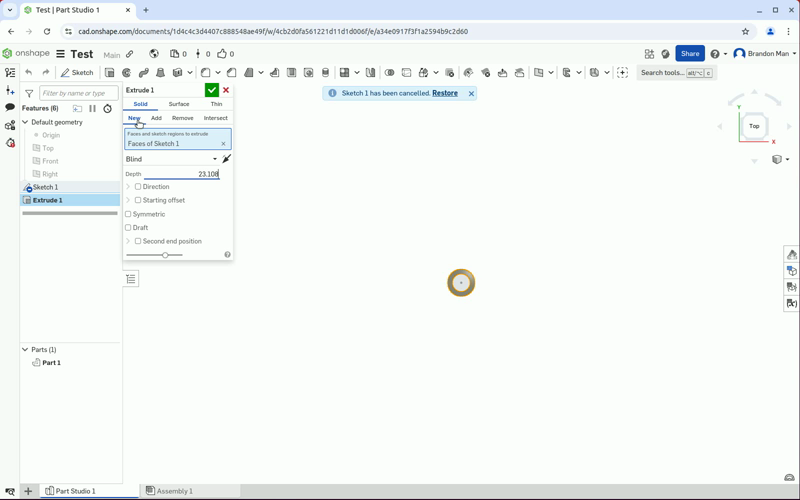
key(enter)
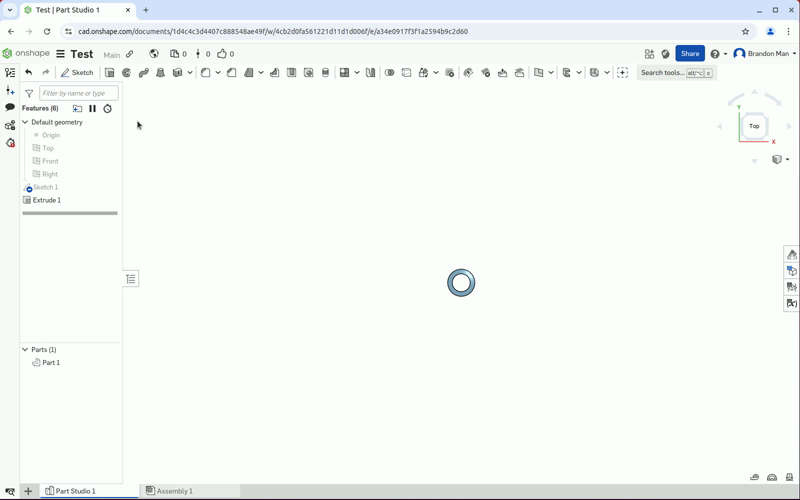
key(shift+h)
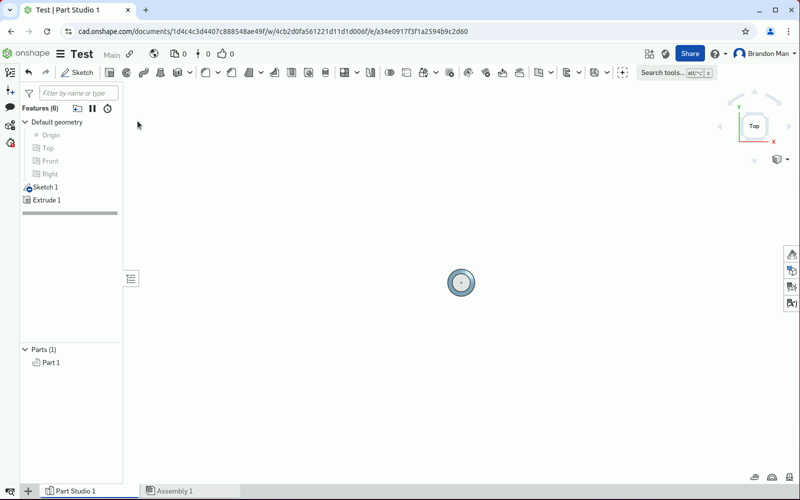
key(shift+h)
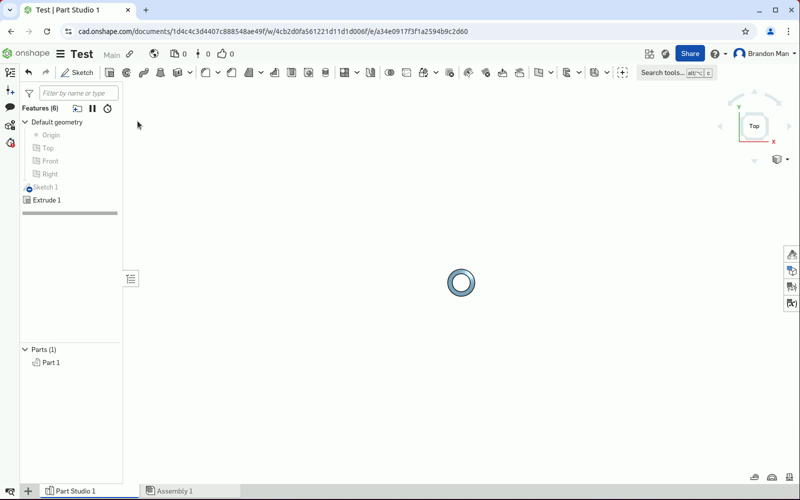
mouse_move(73, 189)
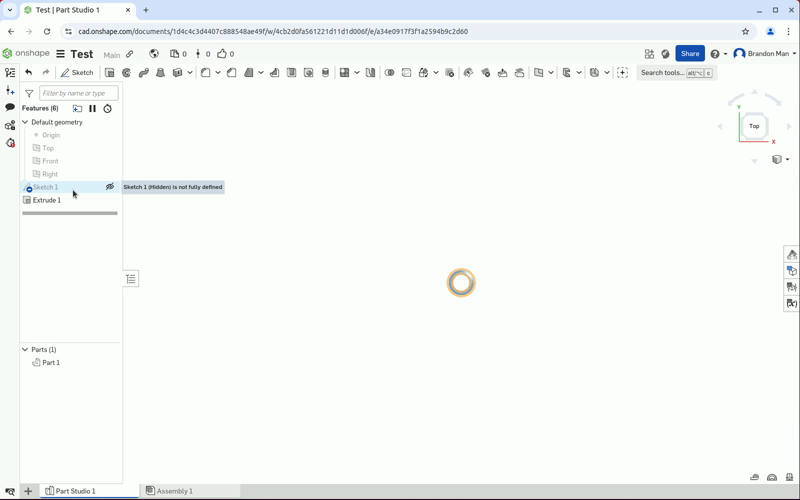
click(73, 189)
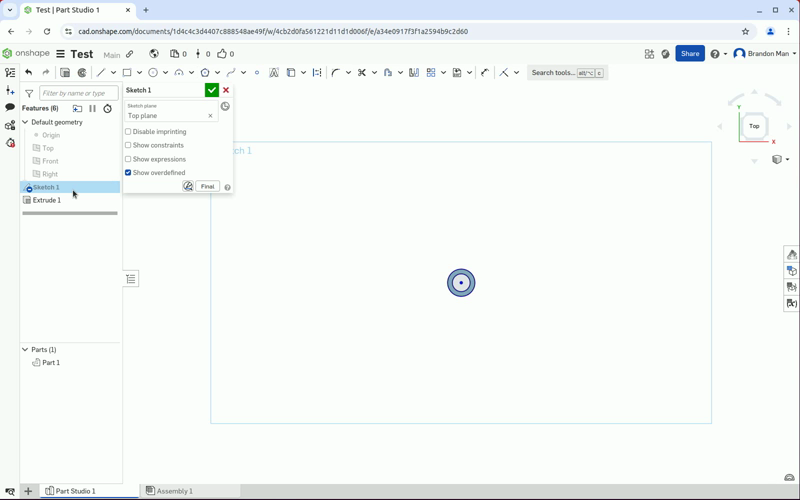
mouse_move(229, 92)
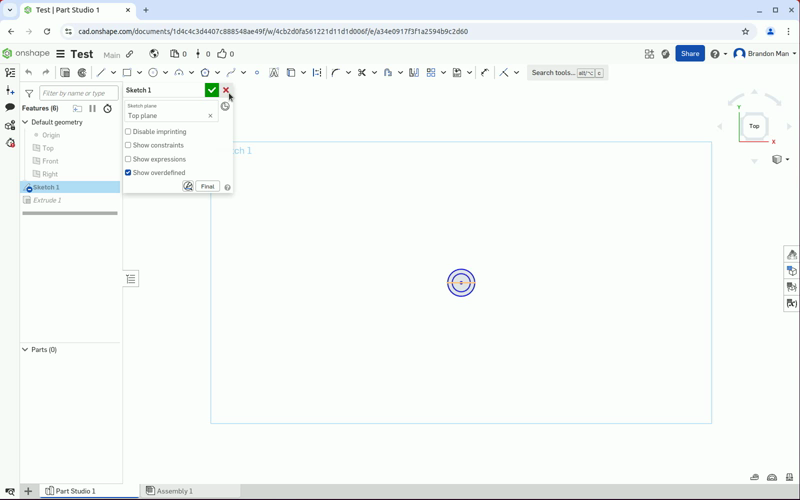
click(229, 92)
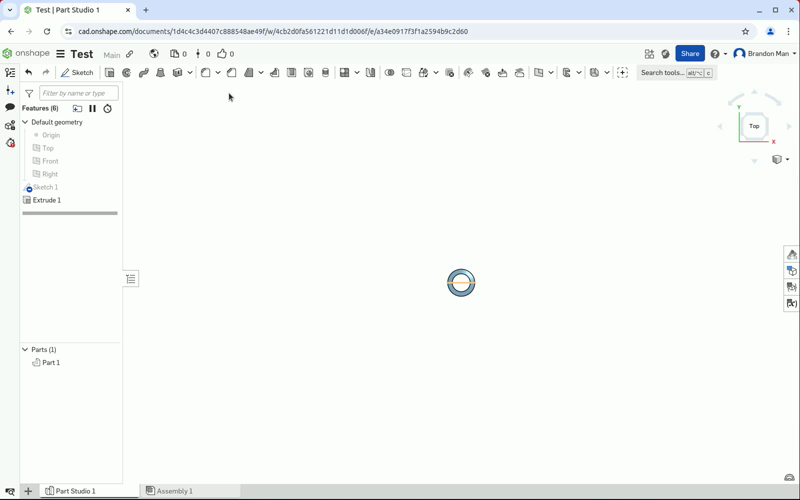
mouse_move(73, 352)
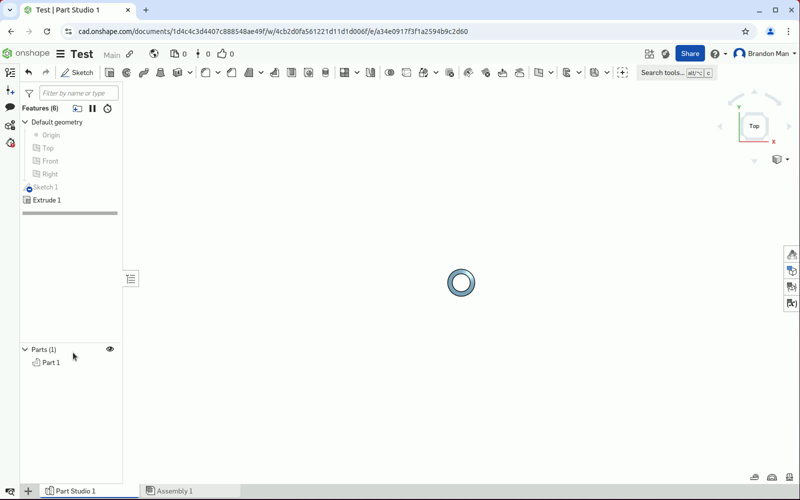
key(y)
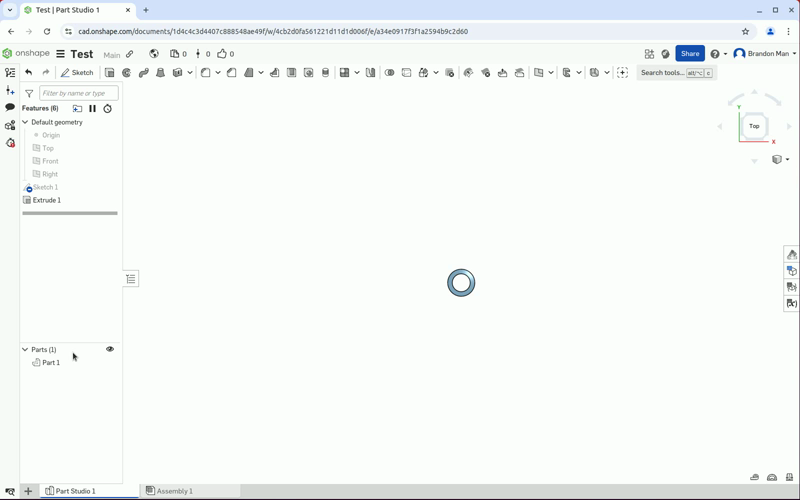
key(shift+p)
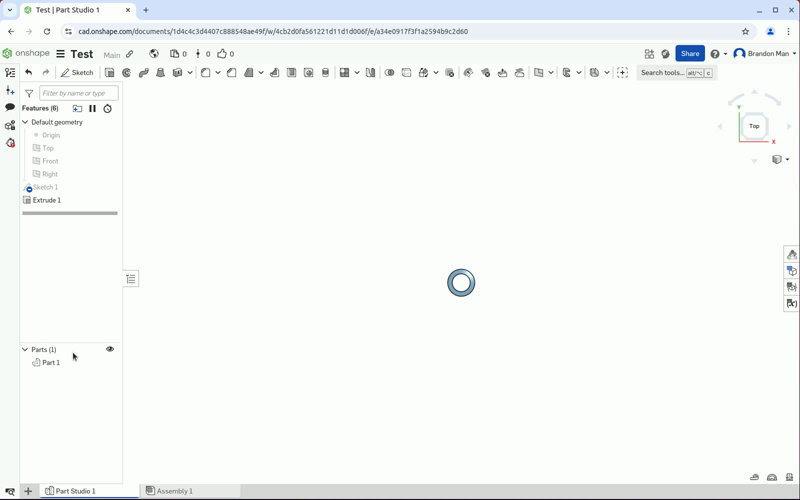
key(space)
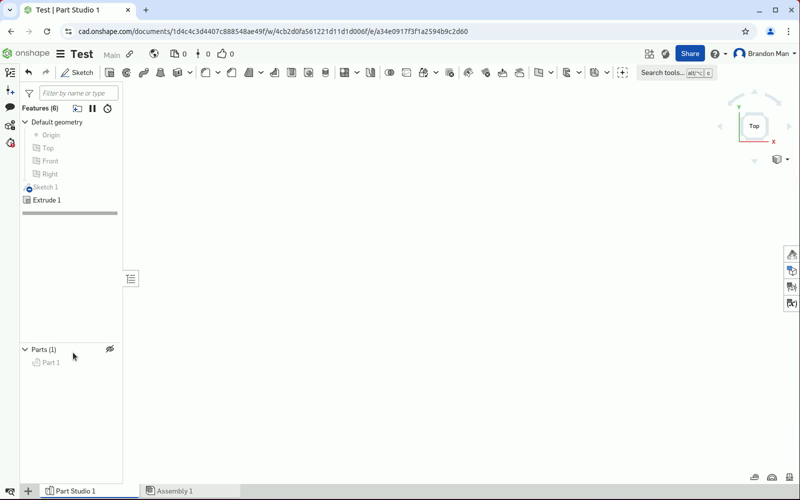
key_down(shift)
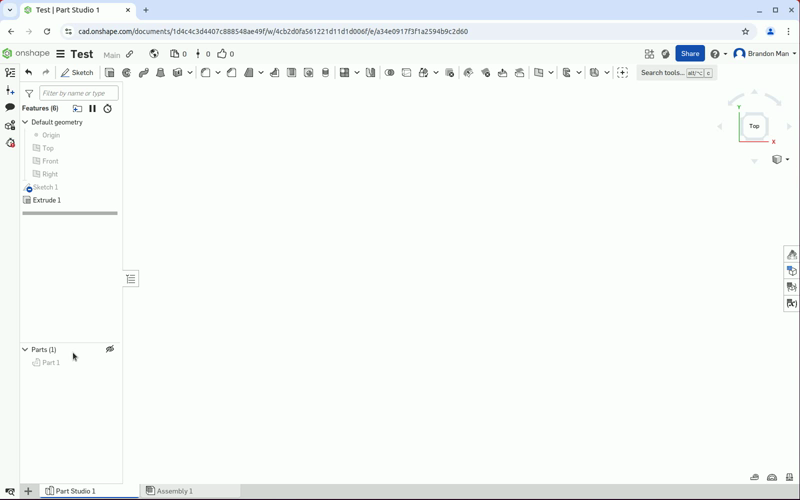
key(up)
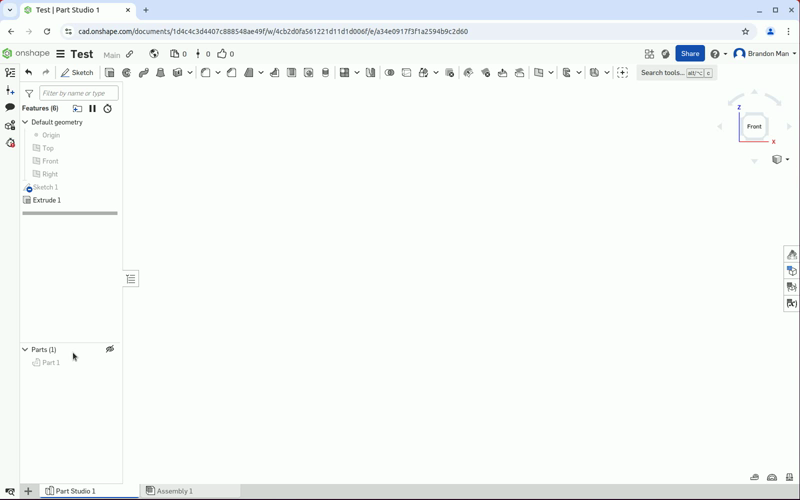
key_up(shift)
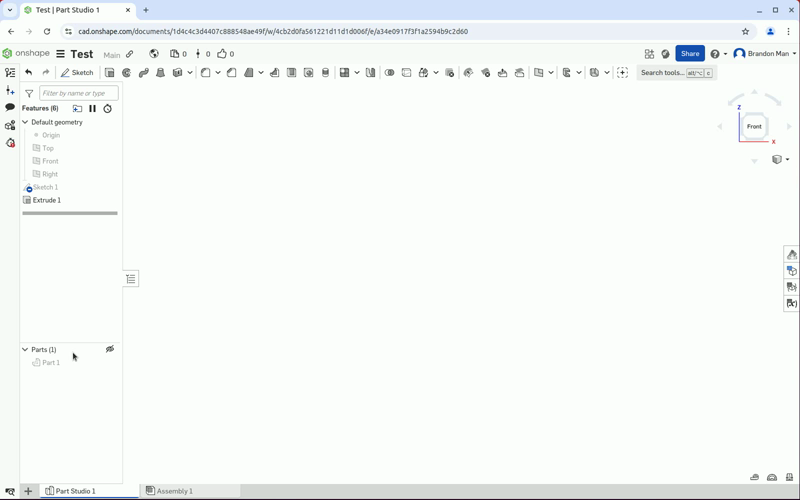
key(space)
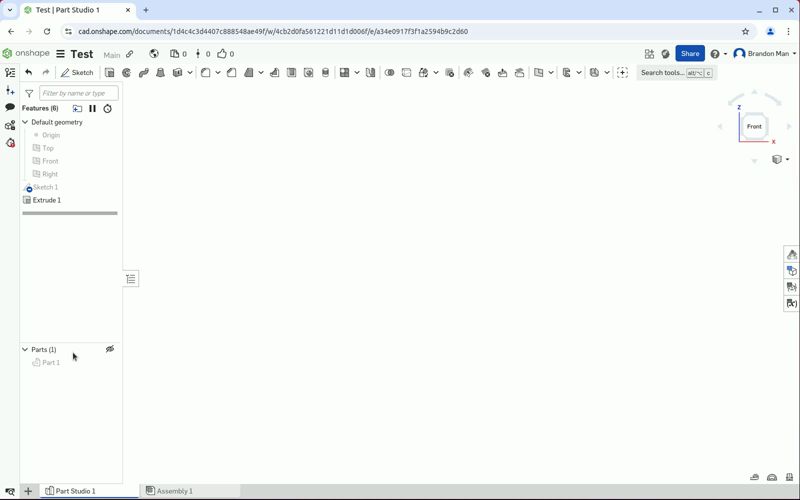
key_down(shift)
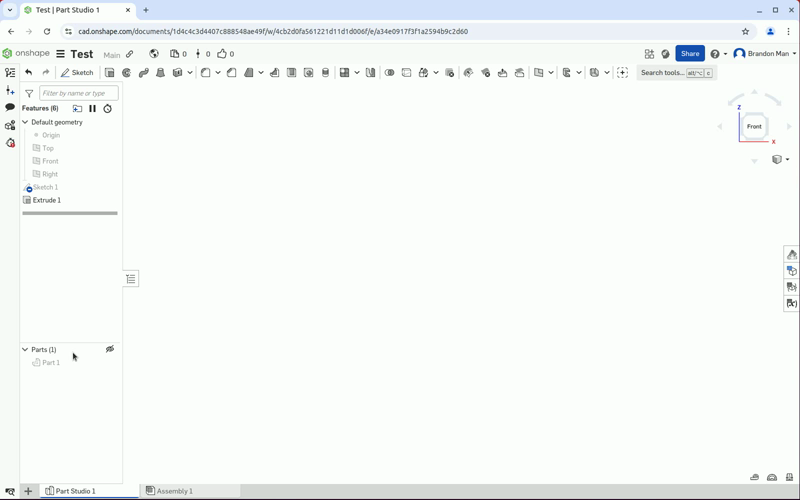
key(left)
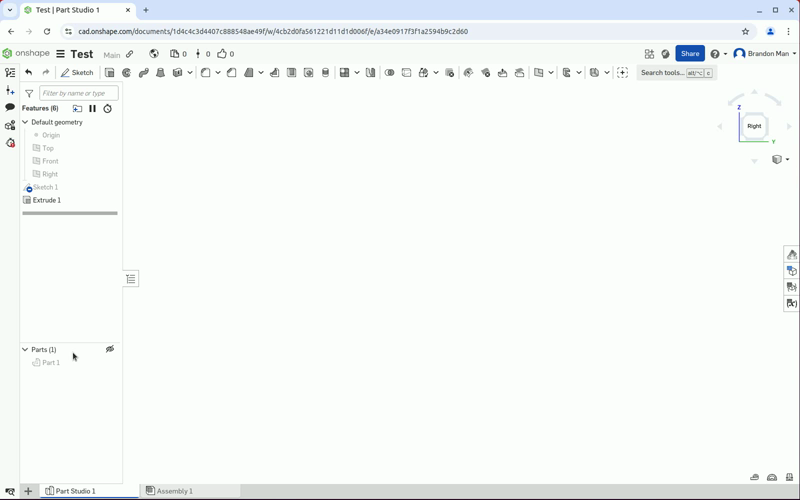
key_up(shift)
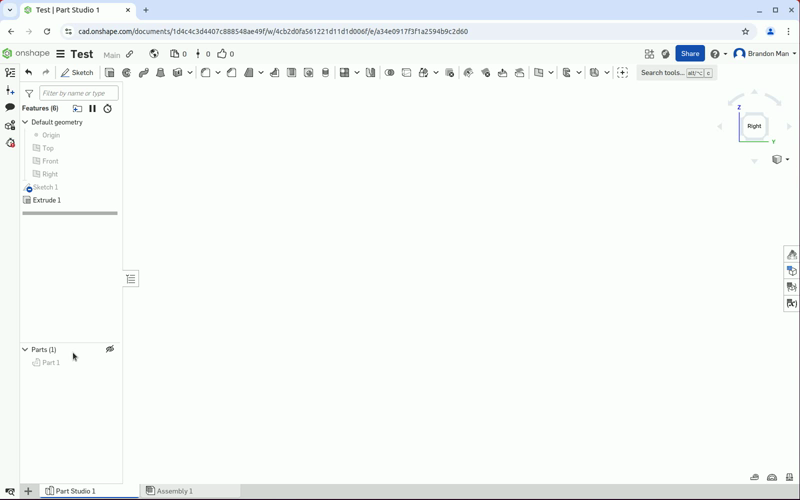
mouse_move(73, 352)
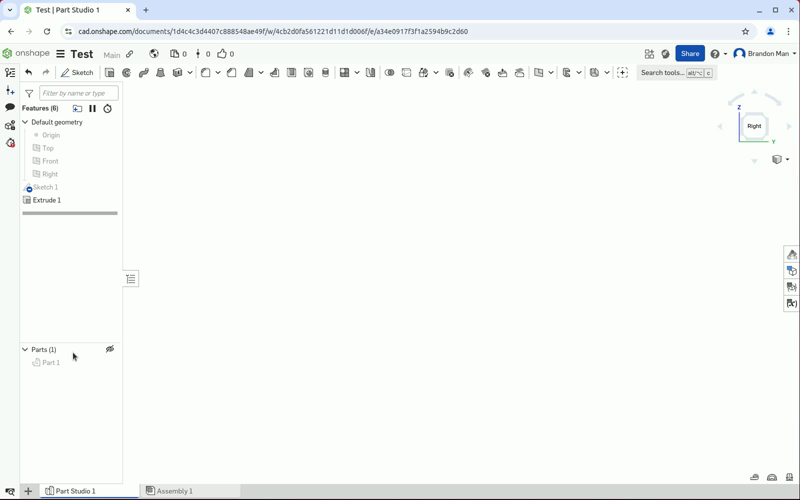
key(shift+y)
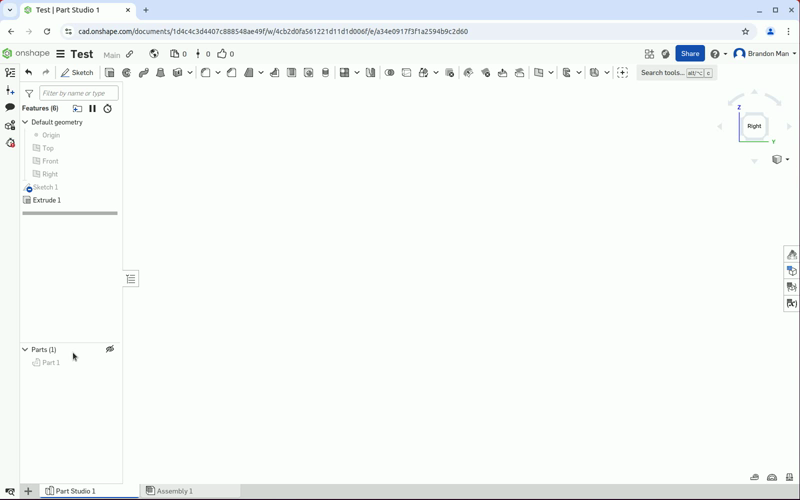
key(shift+s)
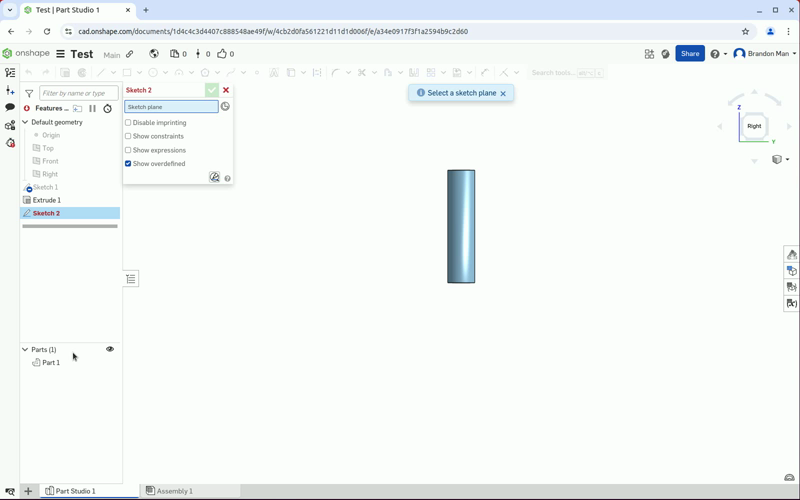
mouse_move(73, 176)
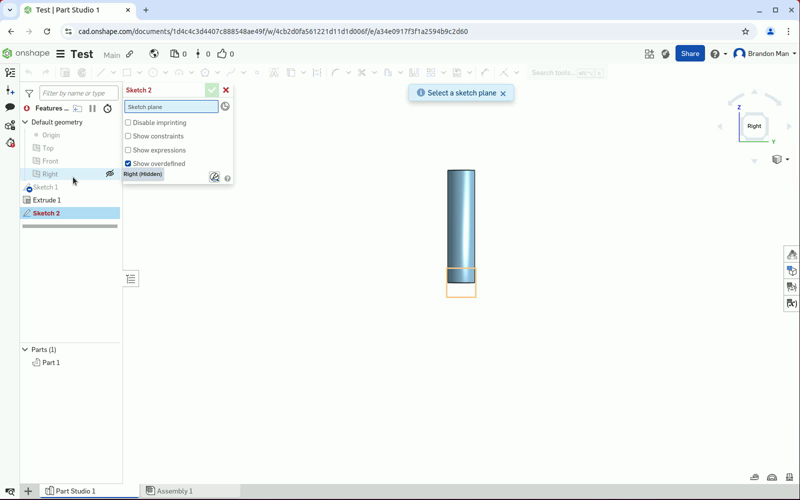
click(73, 176)
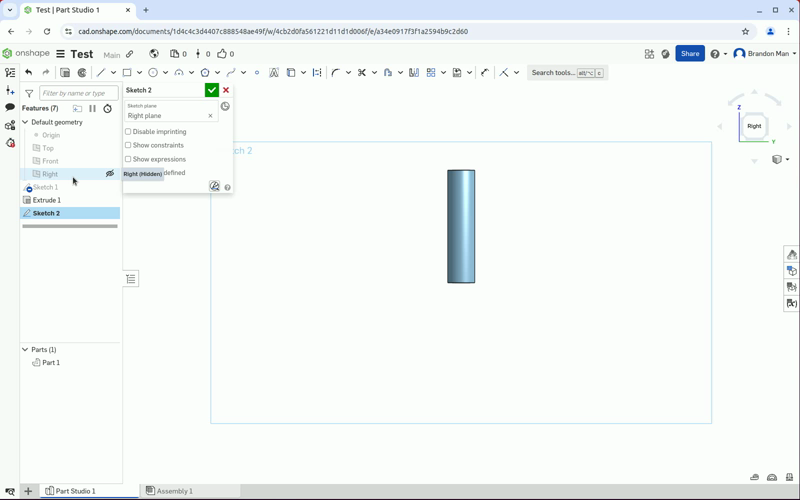
mouse_move(73, 352)
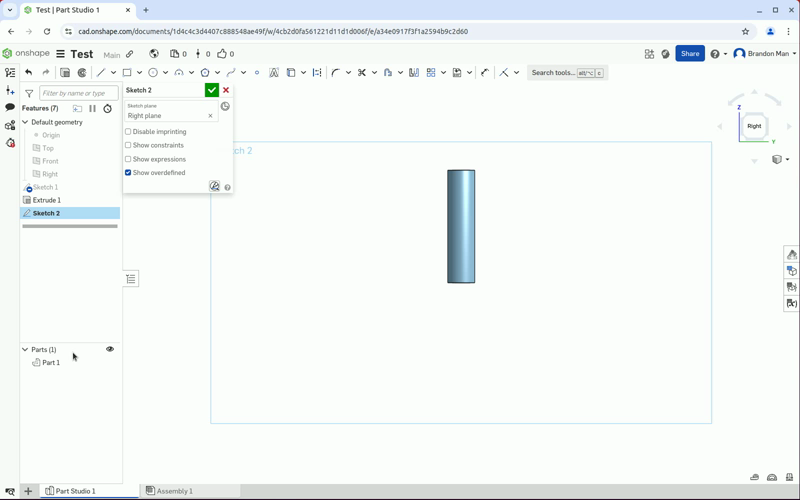
key(y)
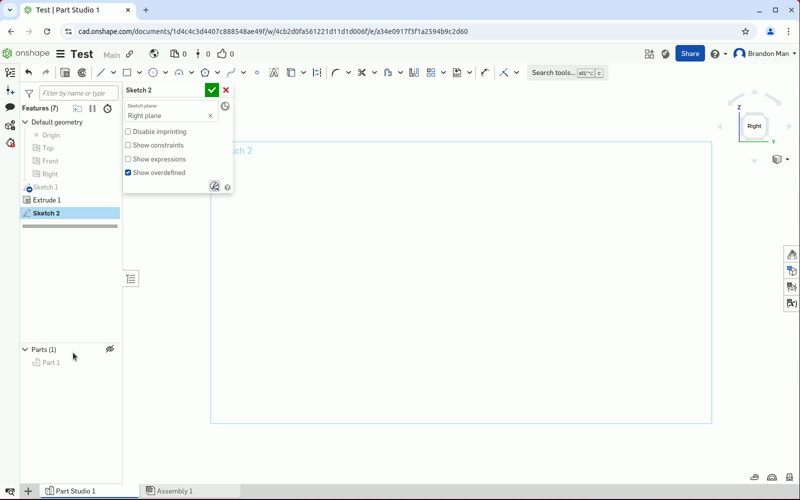
key(c)
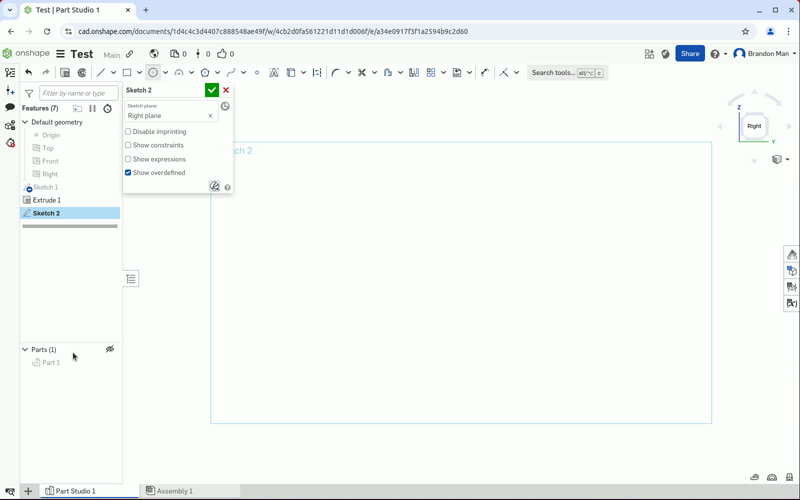
key_down(shift)
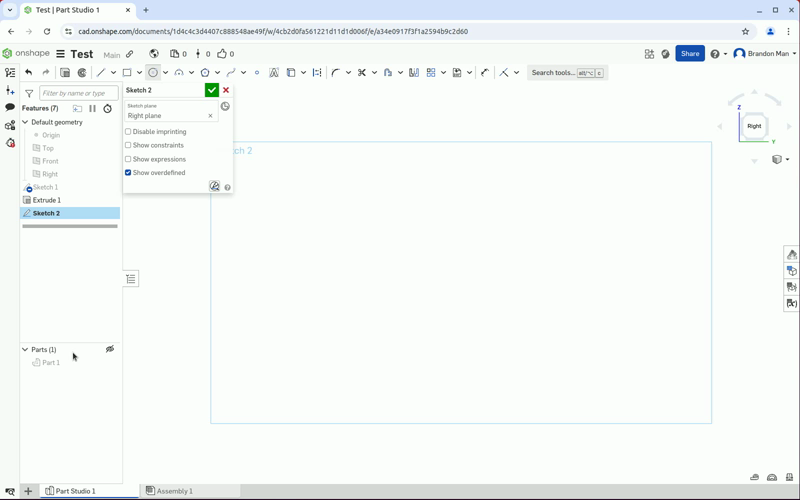
mouse_move(460, 267)
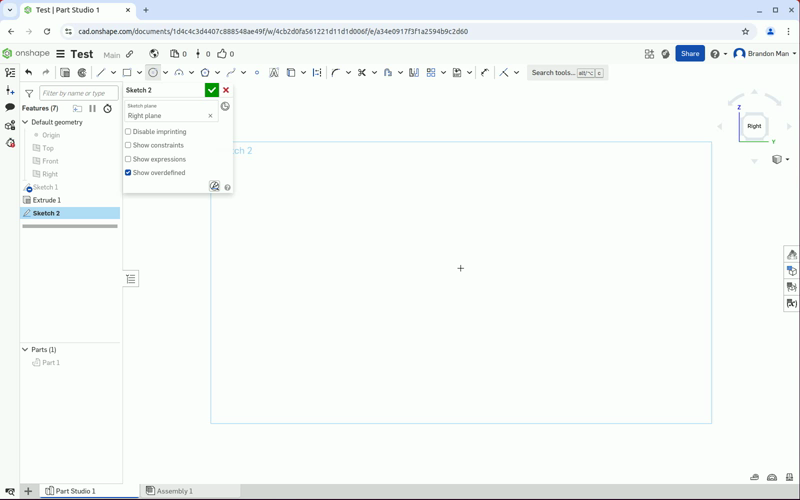
click(460, 267)
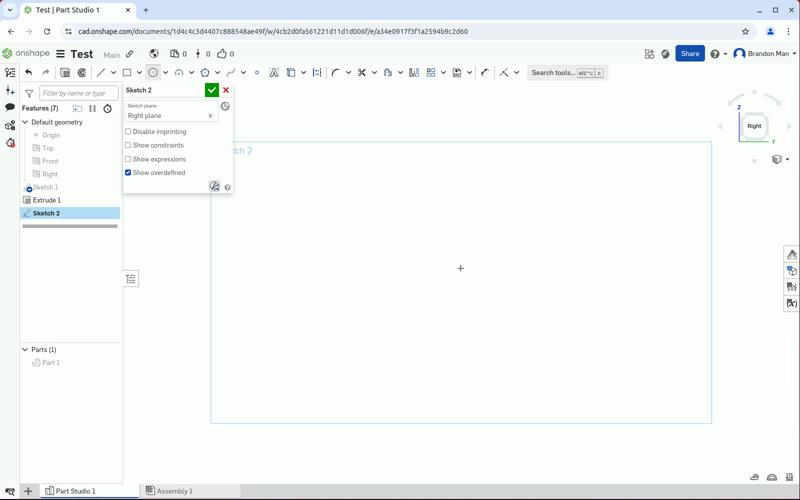
key_up(shift)
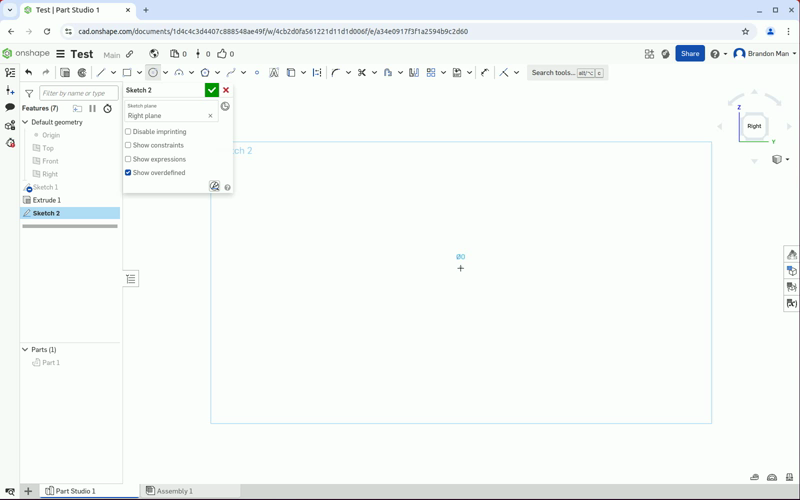
mouse_move(464, 267)
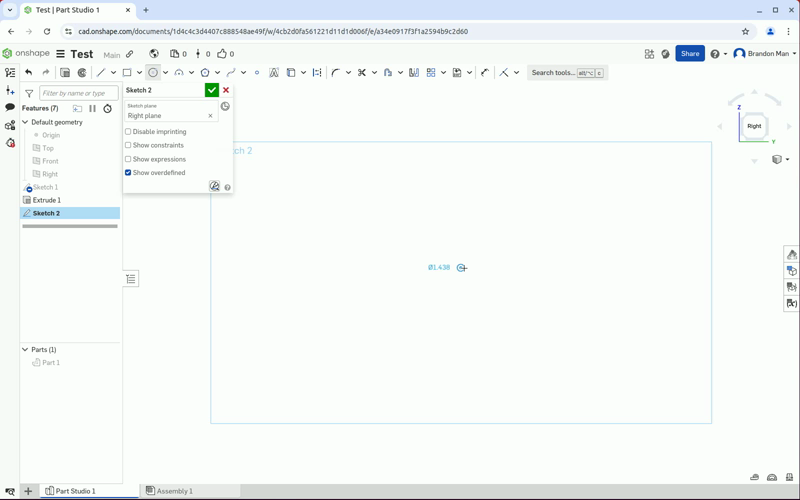
click(464, 267)
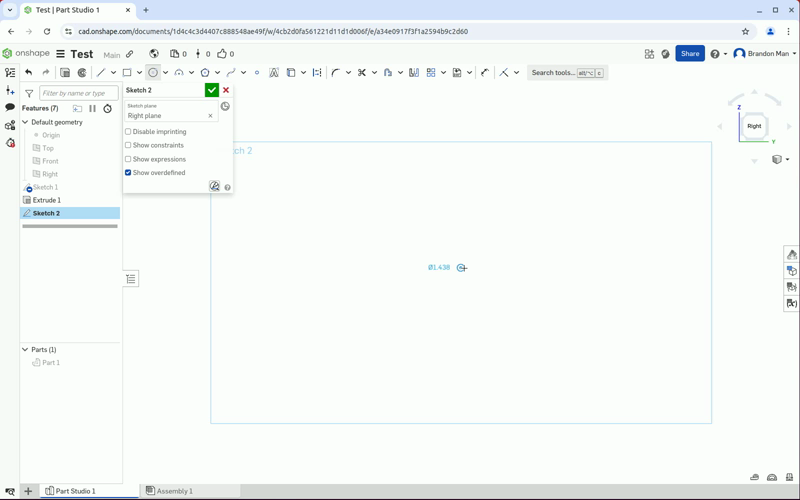
key(esc)
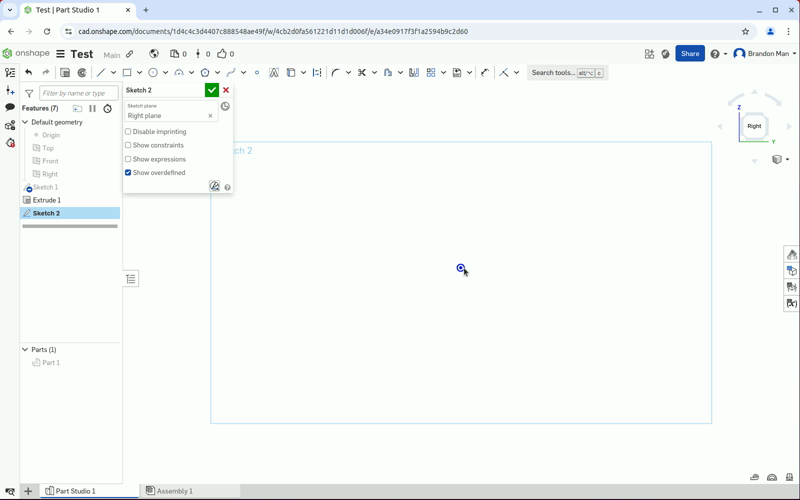
mouse_move(462, 265)
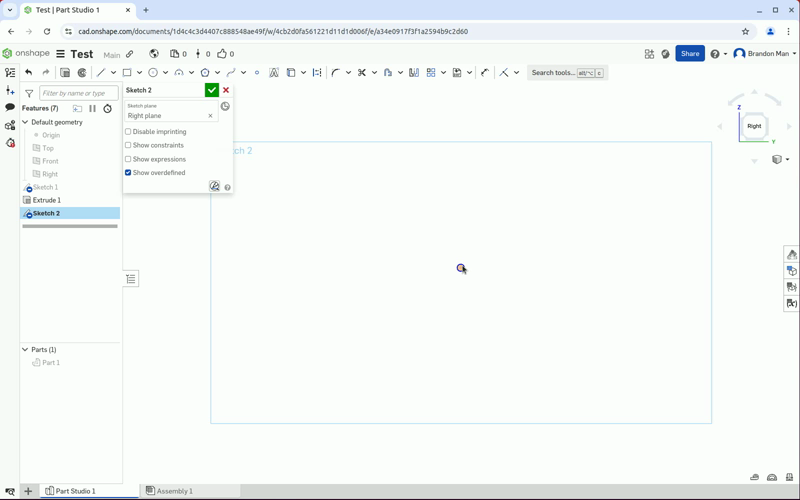
scroll(6)
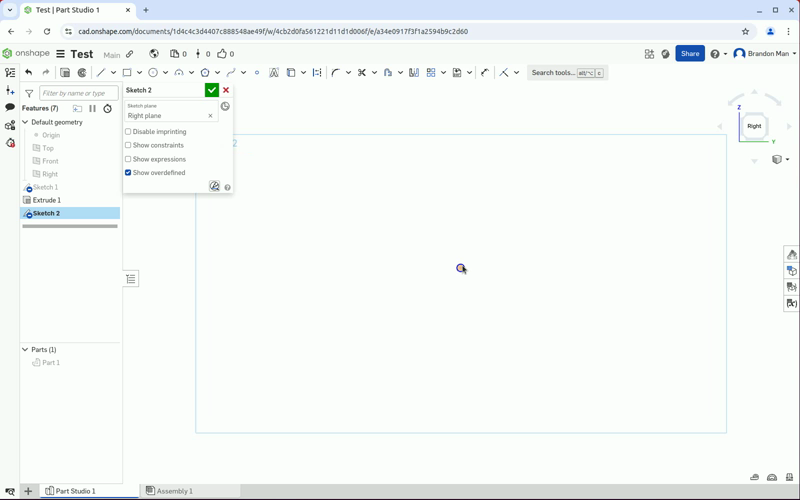
scroll(6)
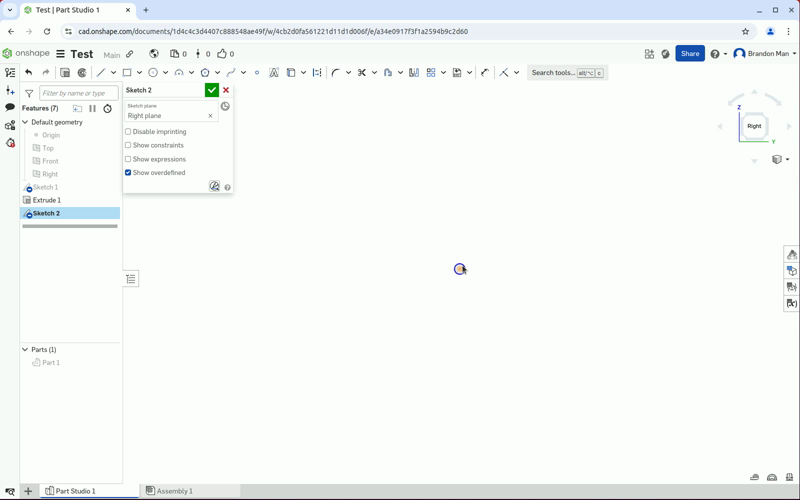
scroll(6)
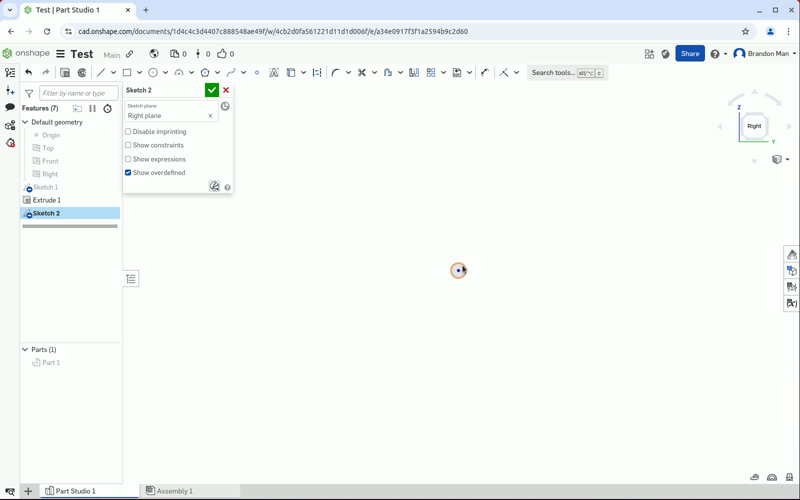
scroll(6)
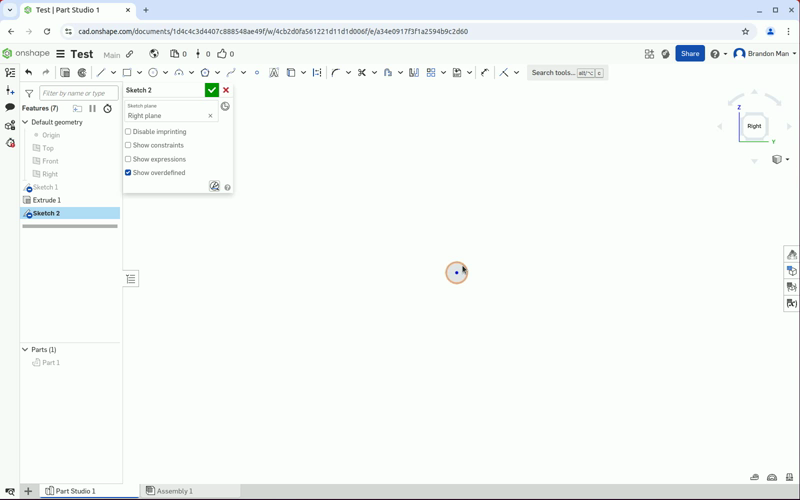
scroll(6)
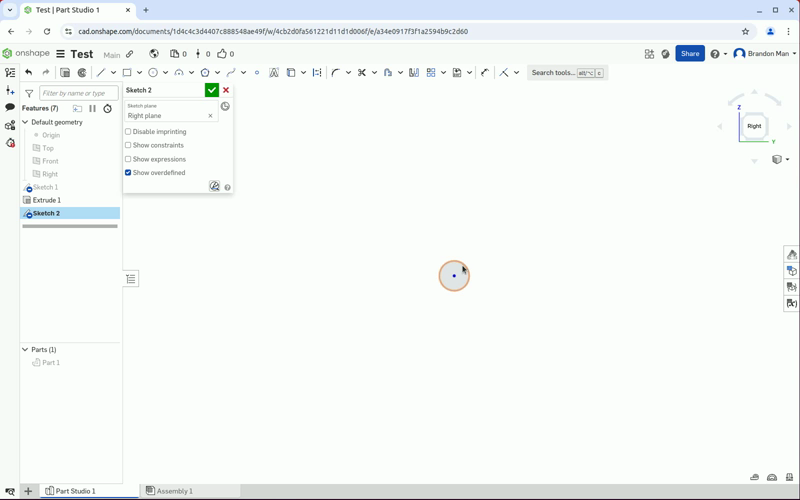
scroll(6)
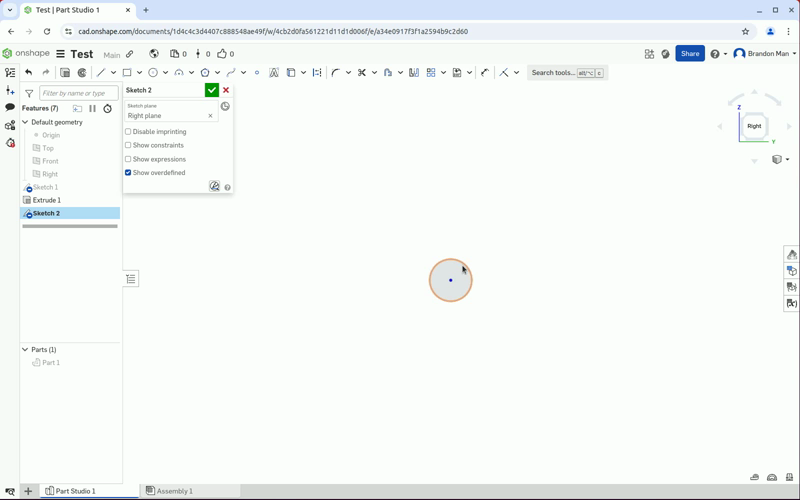
scroll(6)
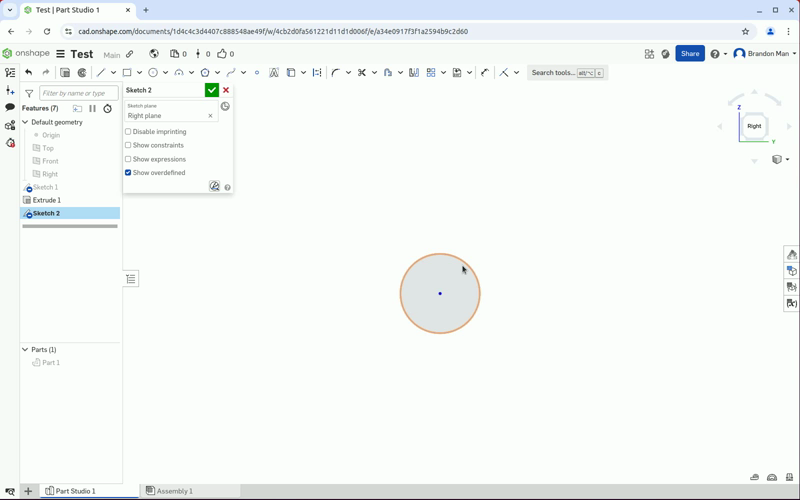
click(462, 265)
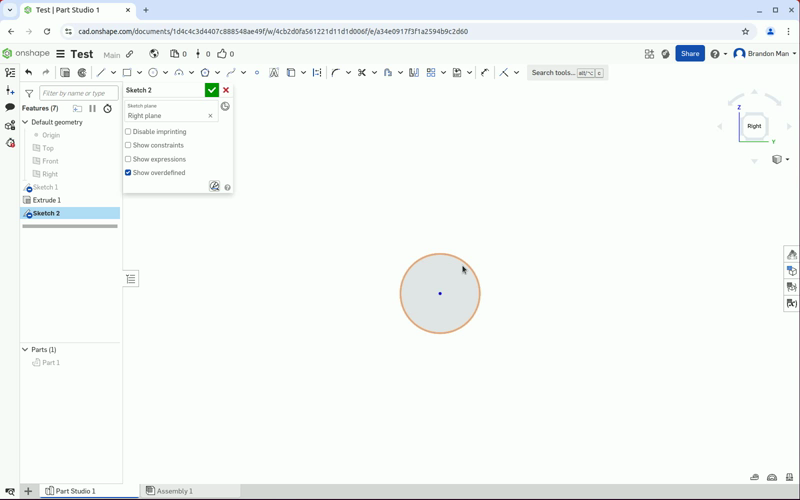
scroll(-6)
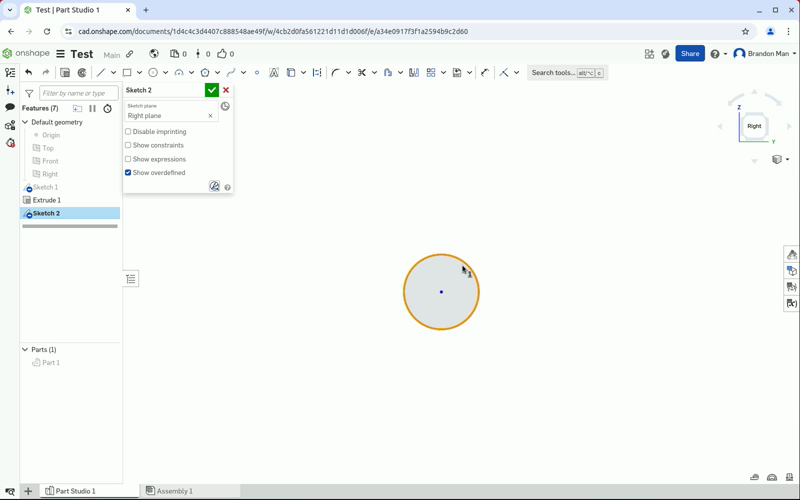
scroll(-6)
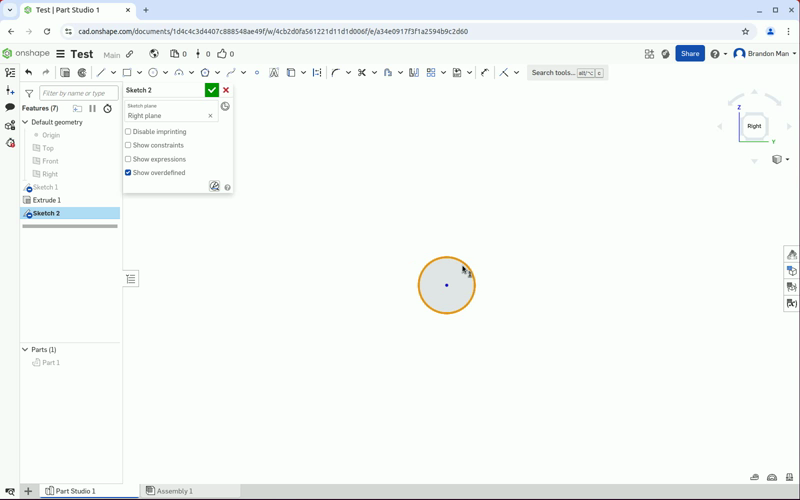
scroll(-6)
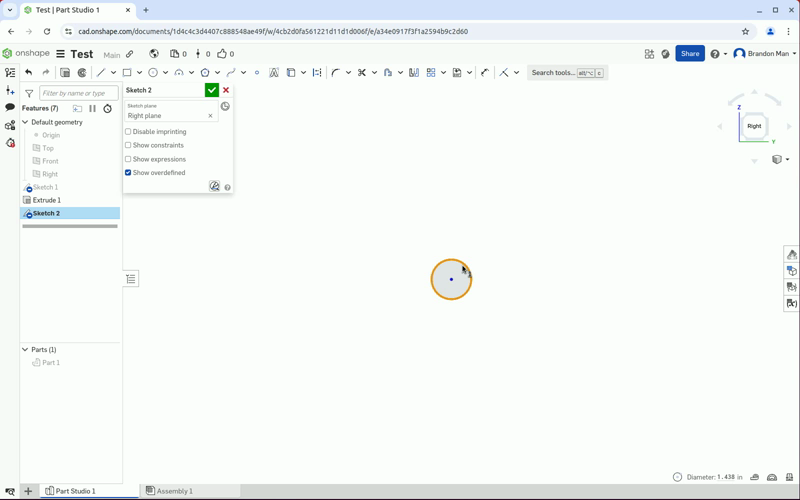
scroll(-6)
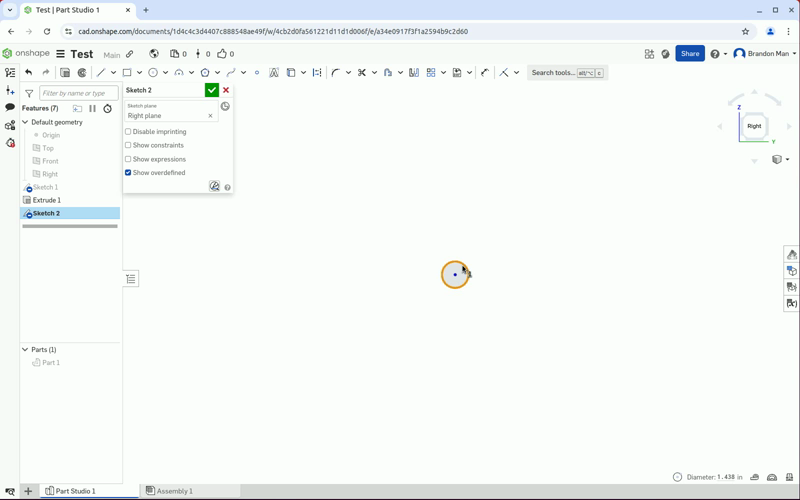
scroll(-6)
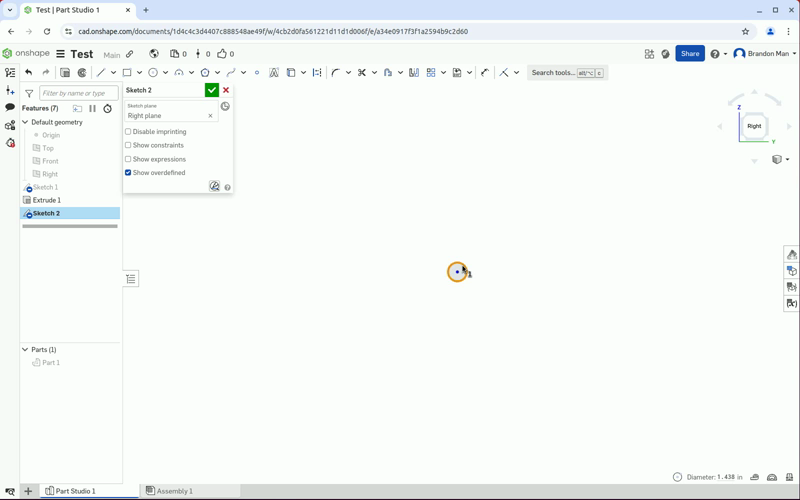
scroll(-6)
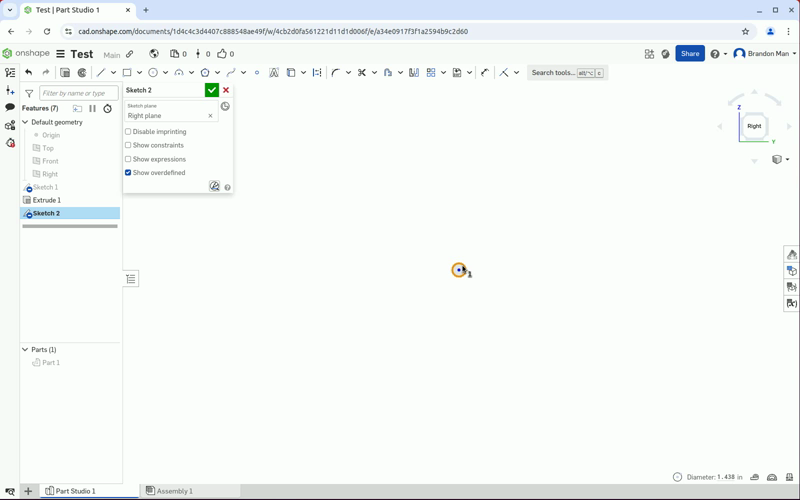
scroll(-6)
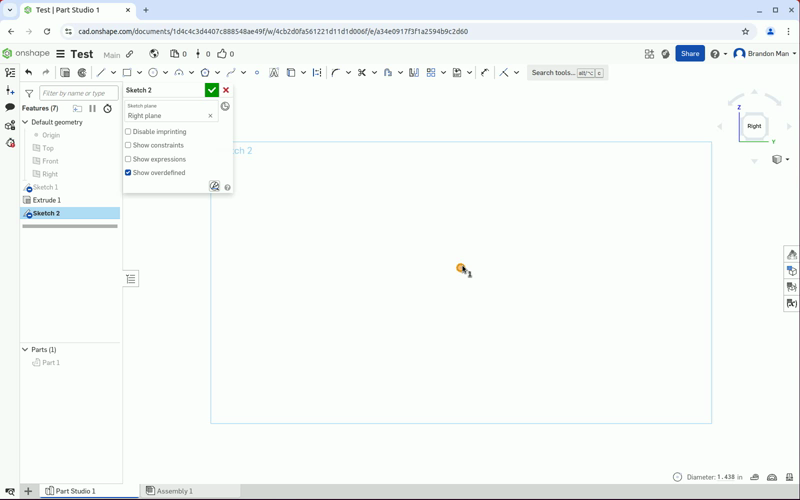
mouse_move(73, 352)
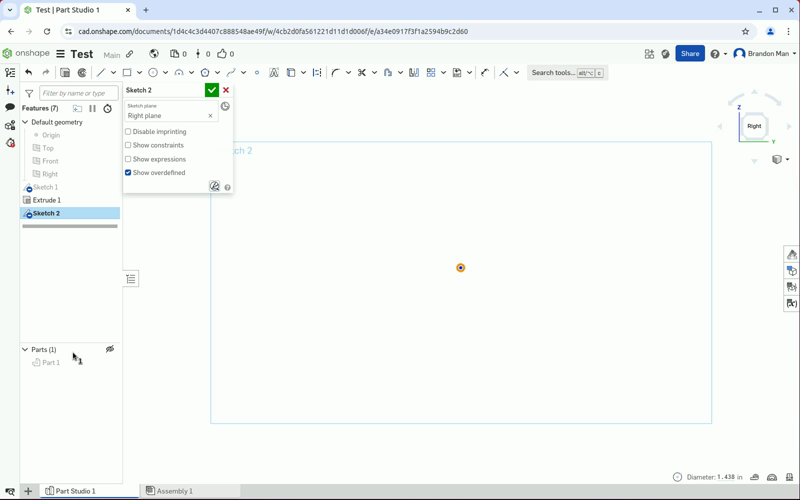
key(shift+y)
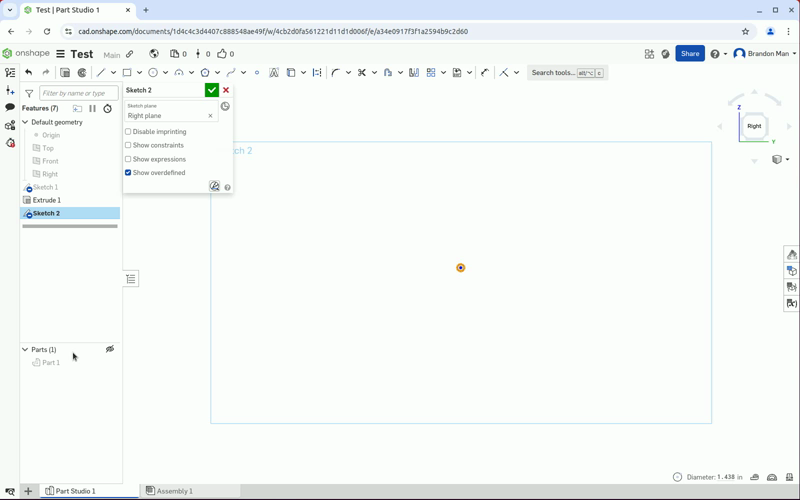
key(shift+e)
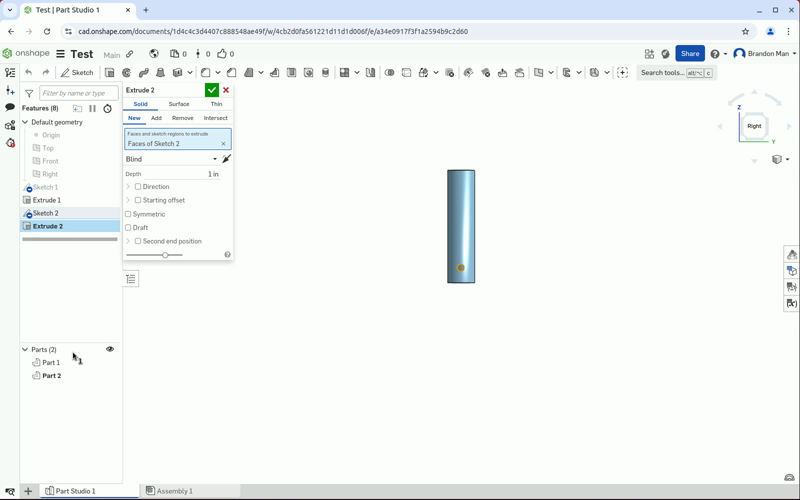
mouse_move(143, 106)
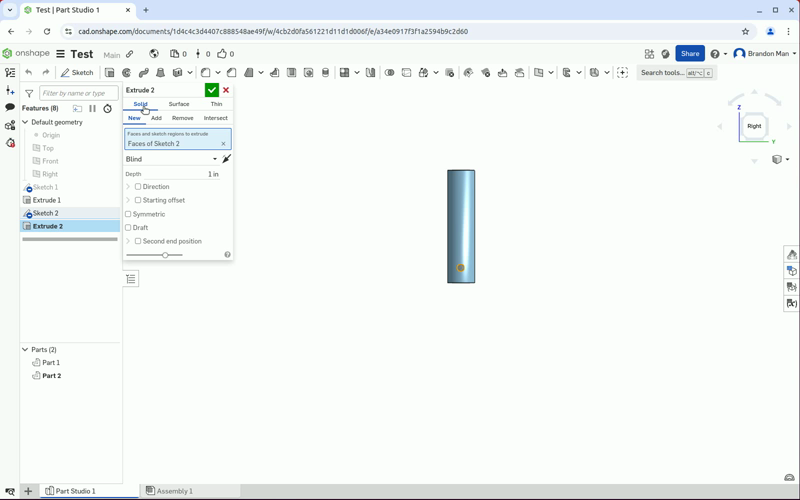
click(143, 106)
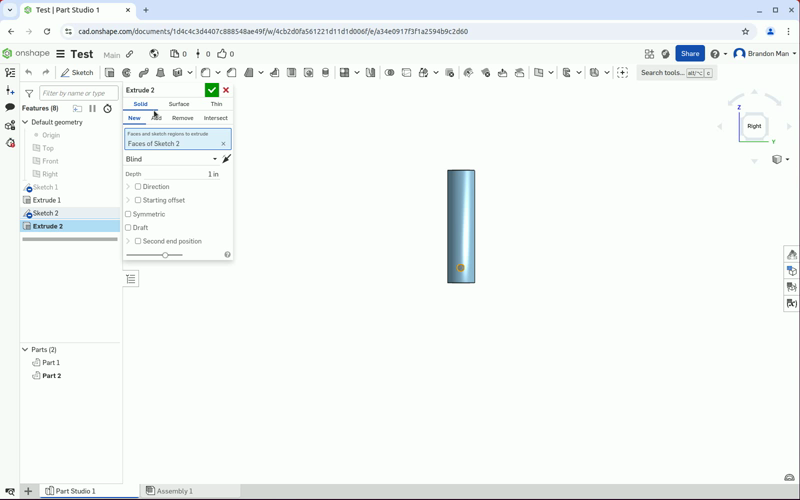
mouse_move(186, 120)
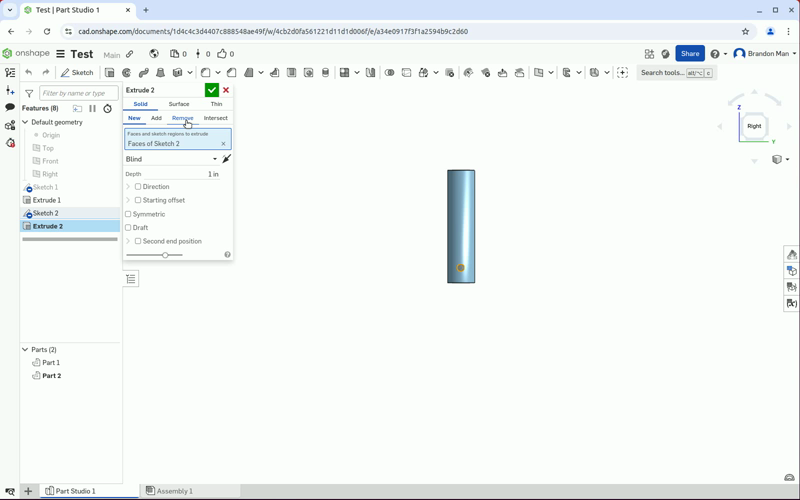
click(186, 120)
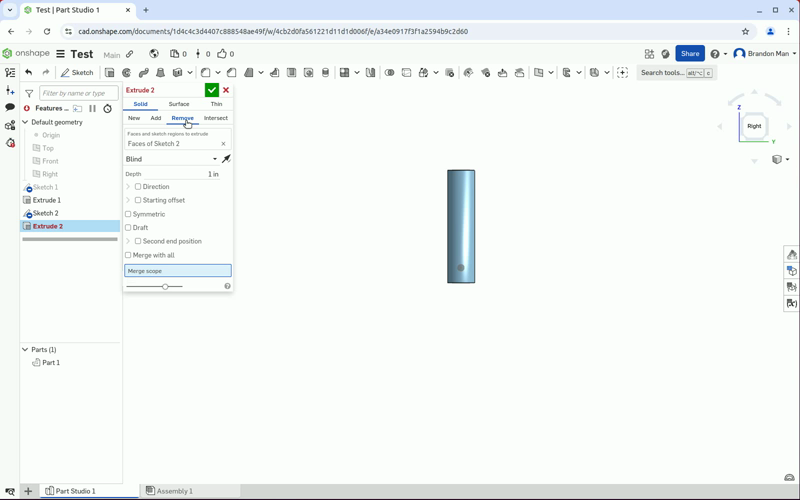
key(tab, 4)
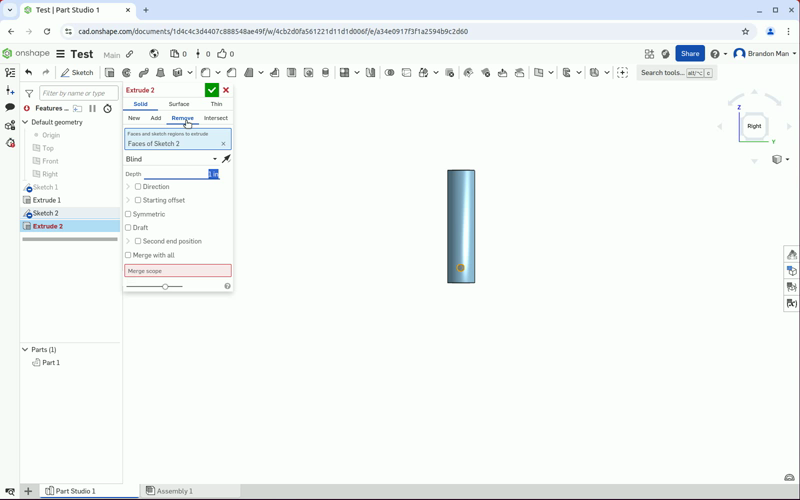
text(7.221)
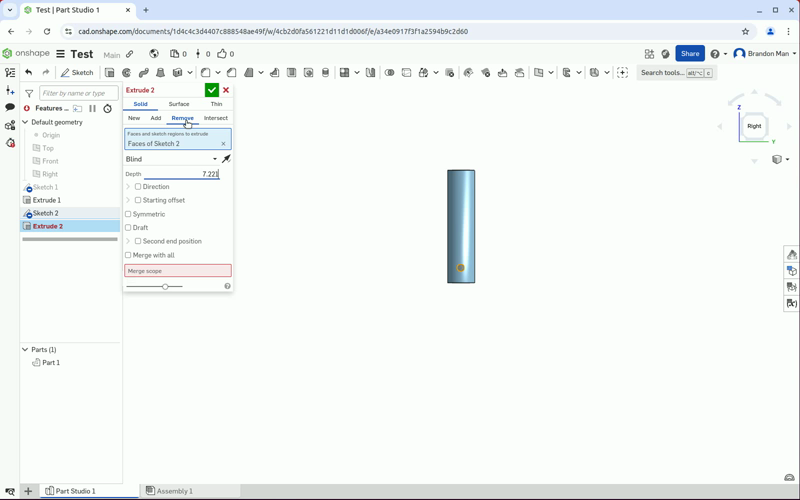
key(tab, 6)
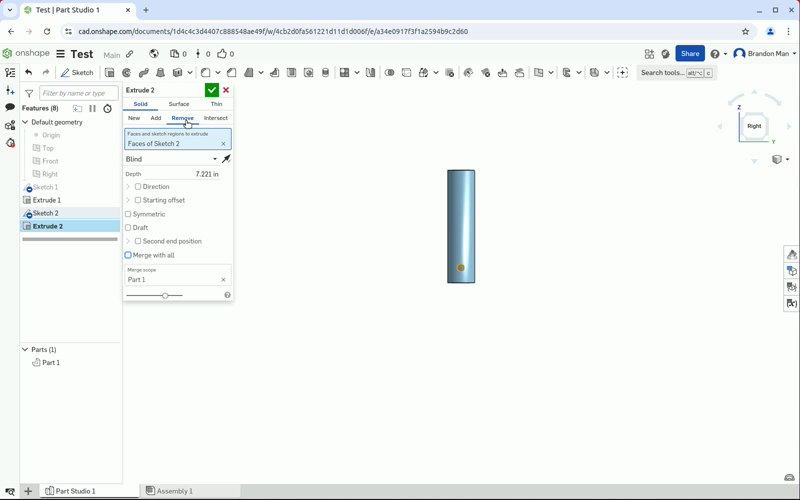
key(space)
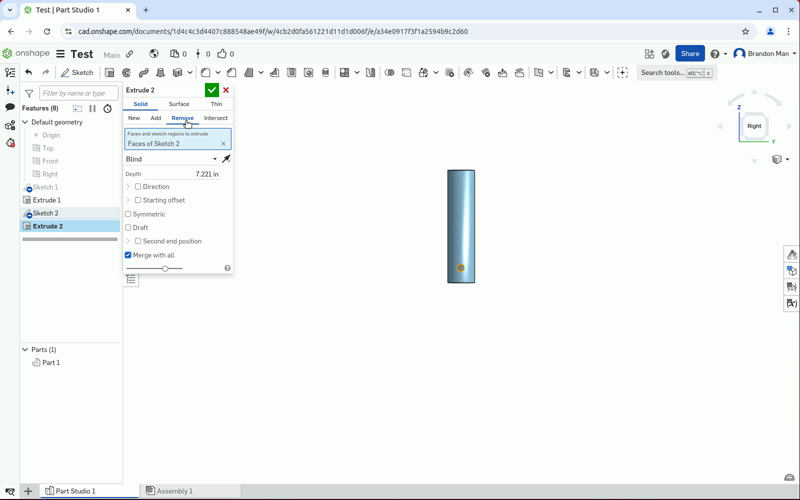
key(enter)
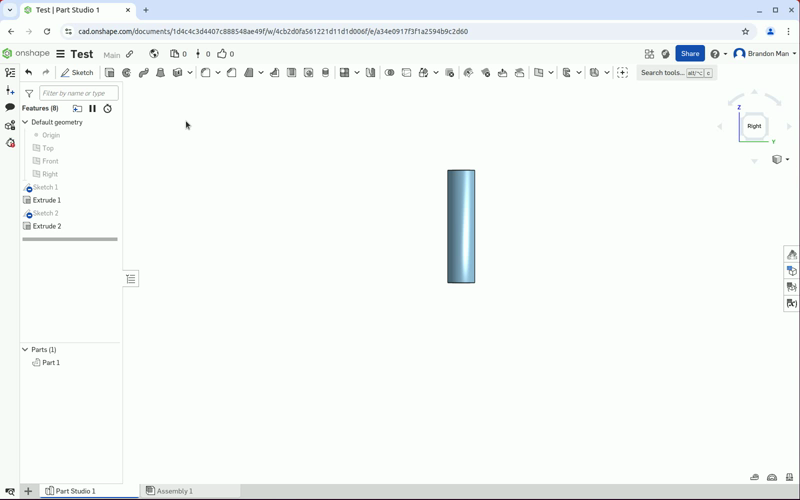
key(shift+h)
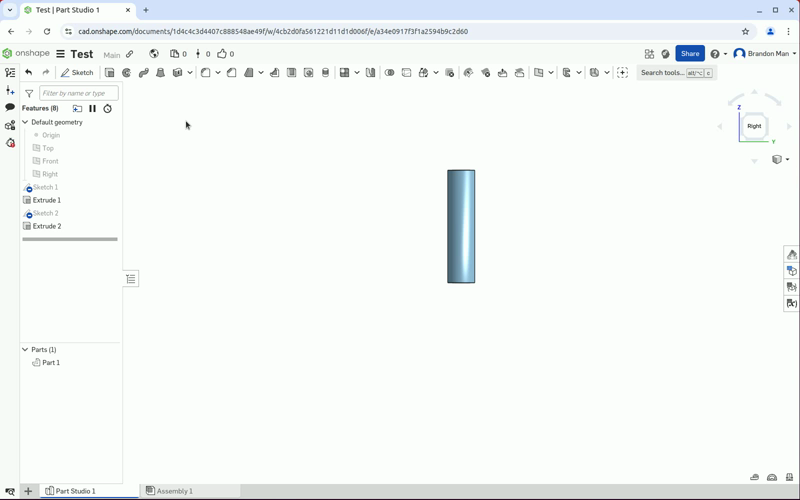
key(shift+h)
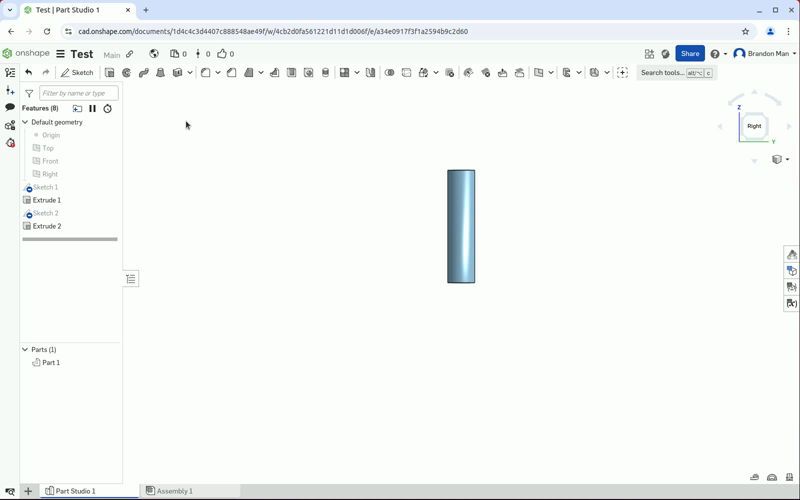
mouse_move(73, 189)
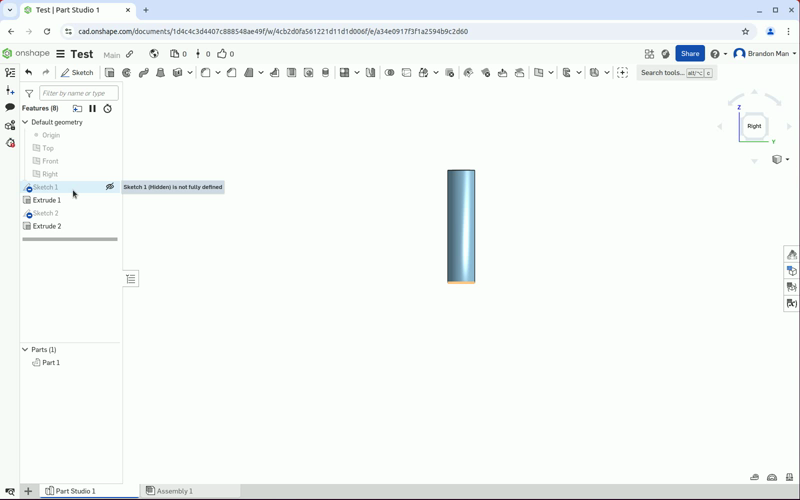
click(73, 189)
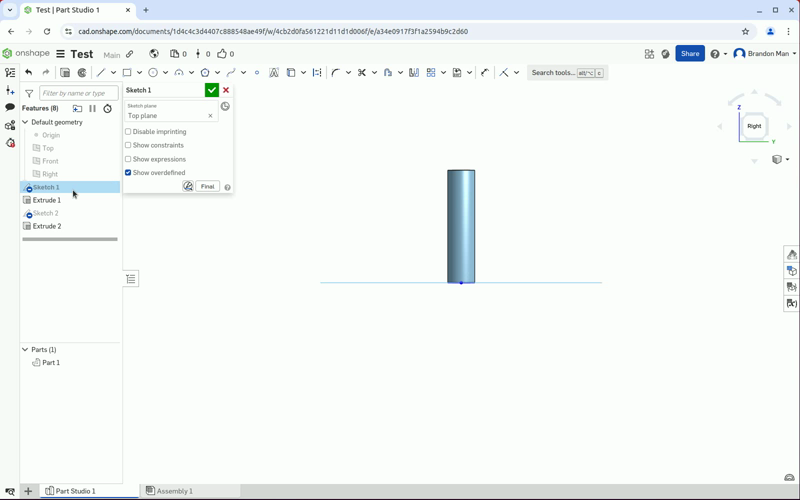
mouse_move(229, 92)
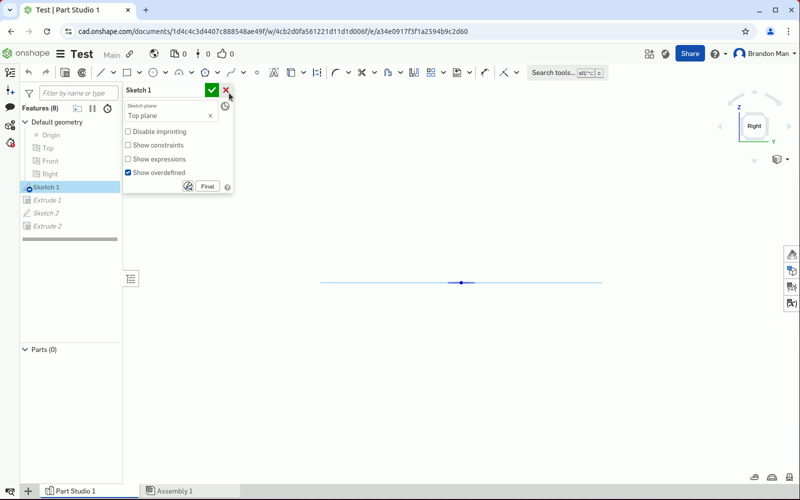
click(229, 92)
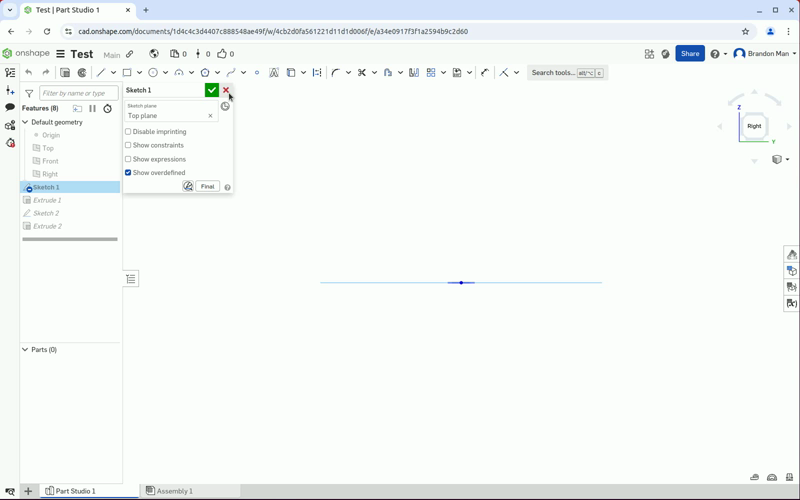
key(shift+s)
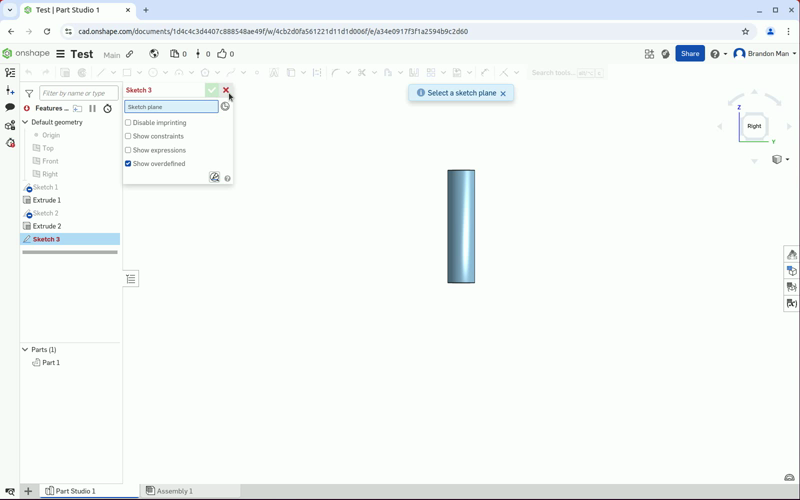
mouse_move(73, 176)
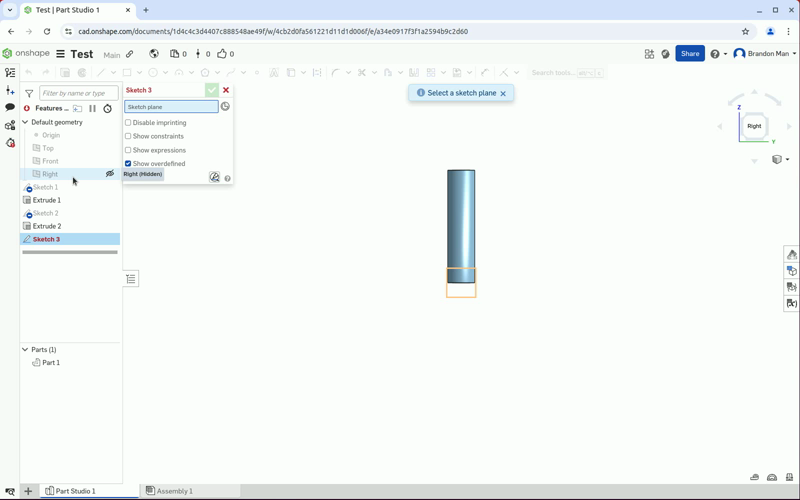
click(73, 176)
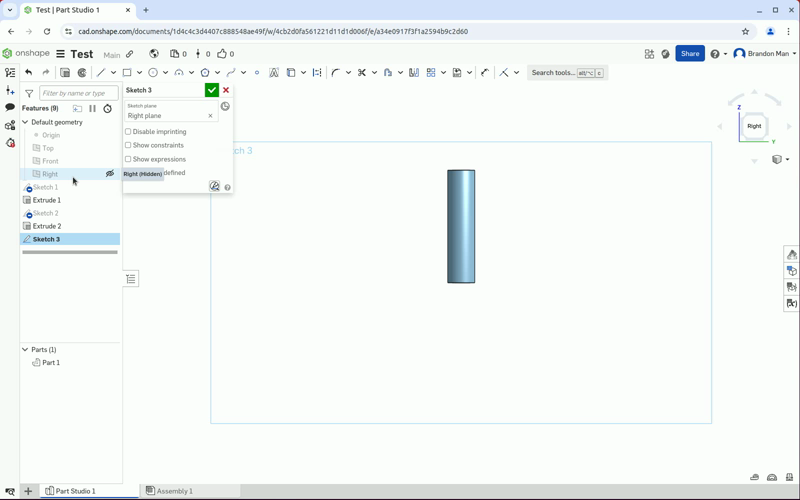
mouse_move(73, 352)
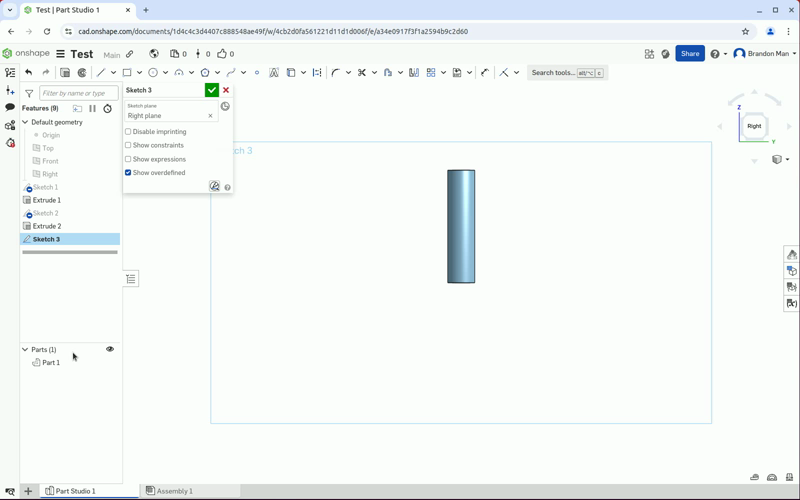
key(y)
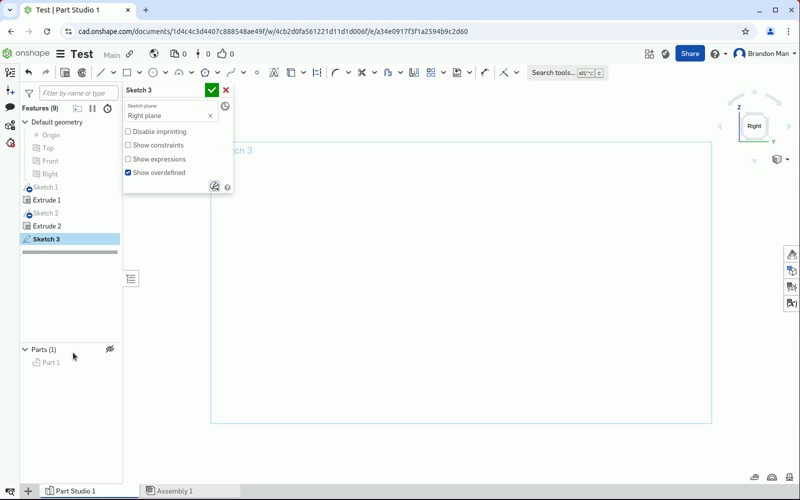
key(c)
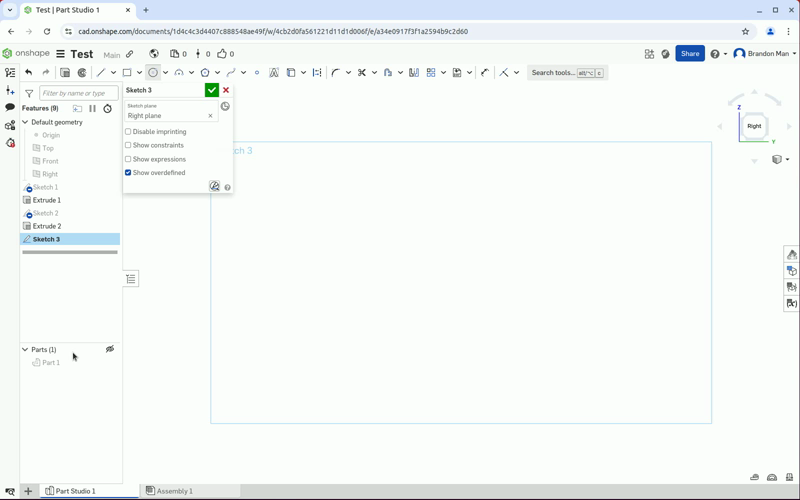
key_down(shift)
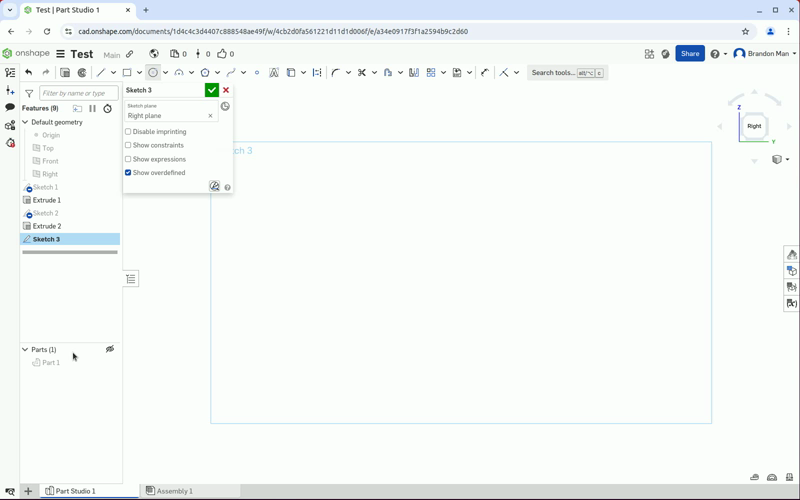
mouse_move(460, 267)
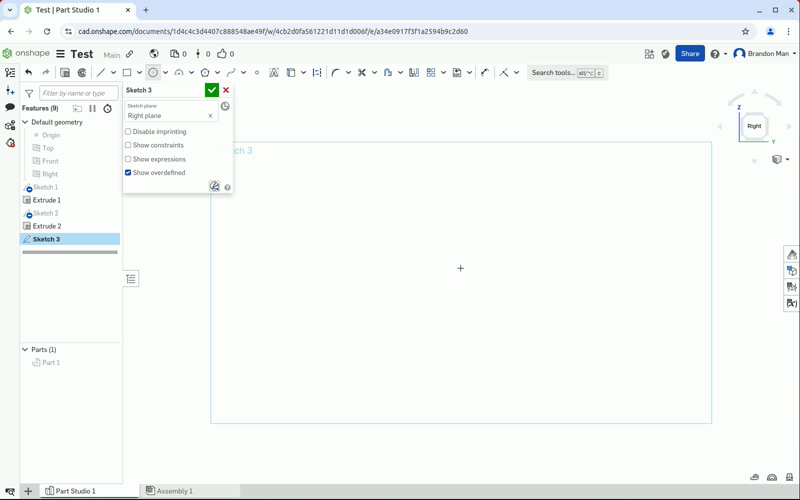
click(460, 267)
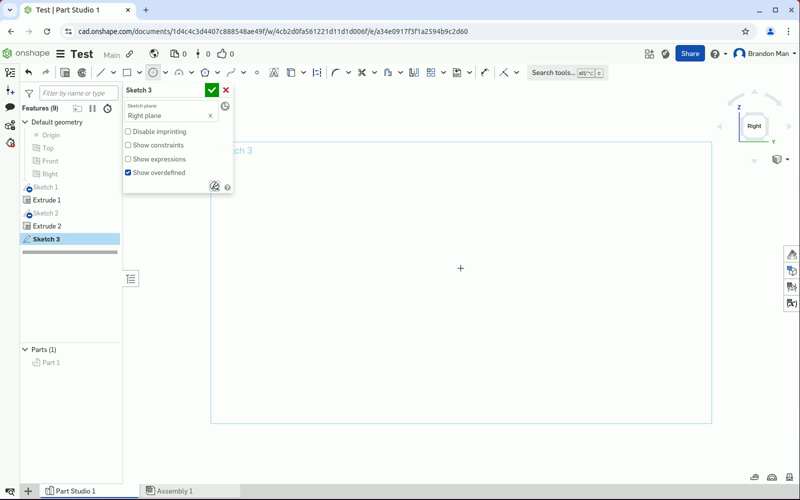
key_up(shift)
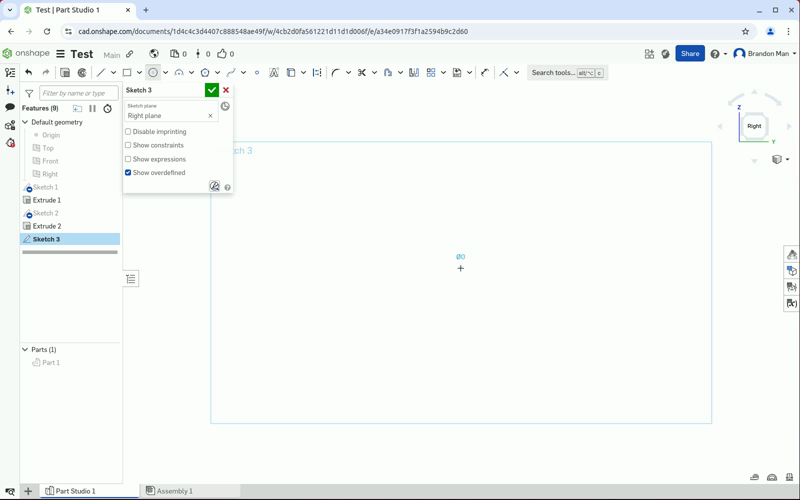
mouse_move(464, 267)
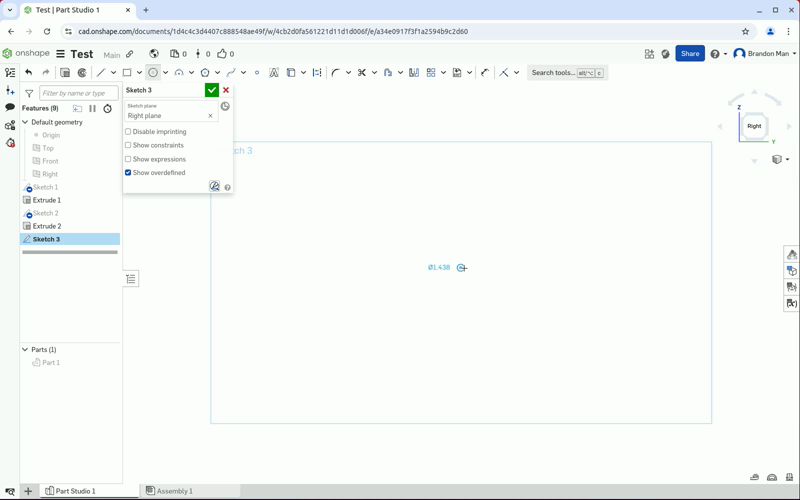
click(464, 267)
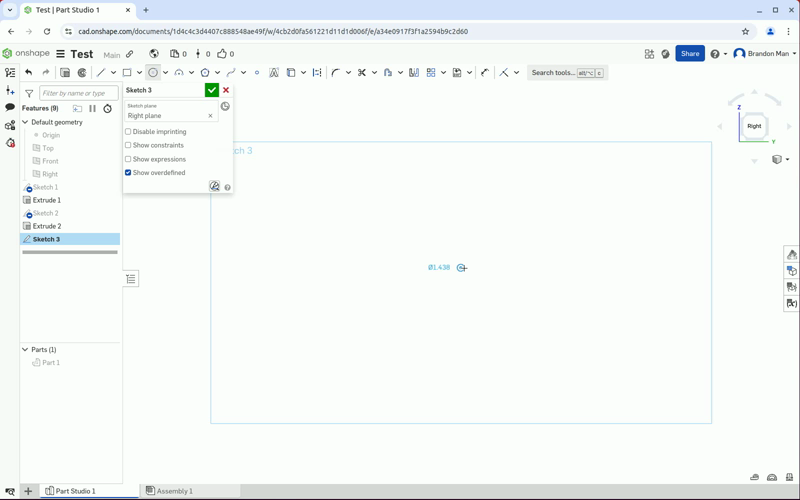
key(esc)
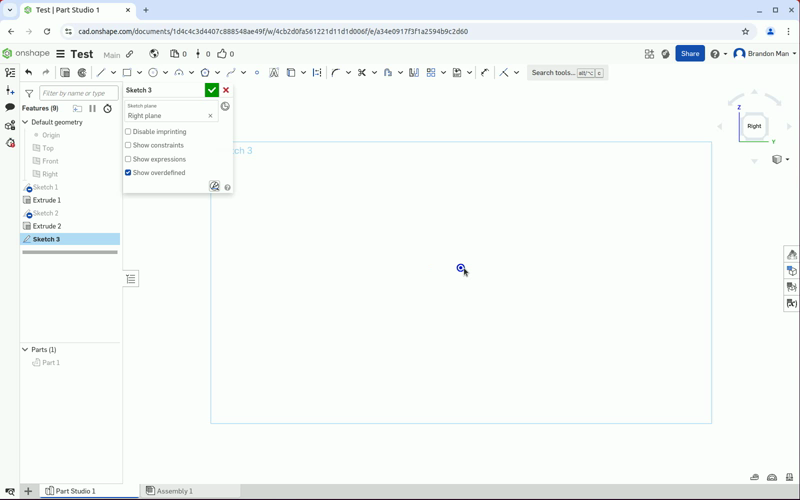
mouse_move(457, 267)
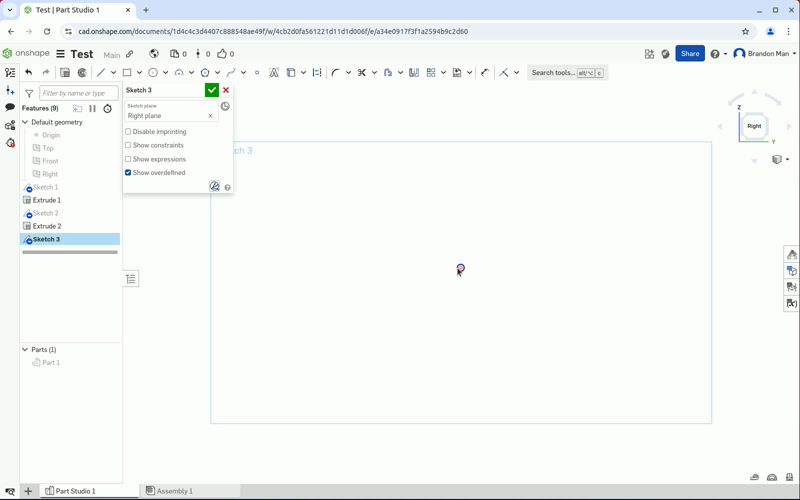
scroll(6)
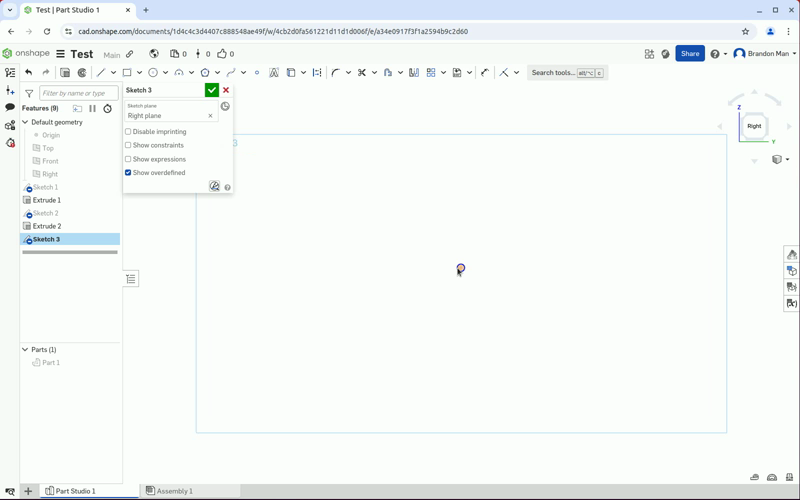
scroll(6)
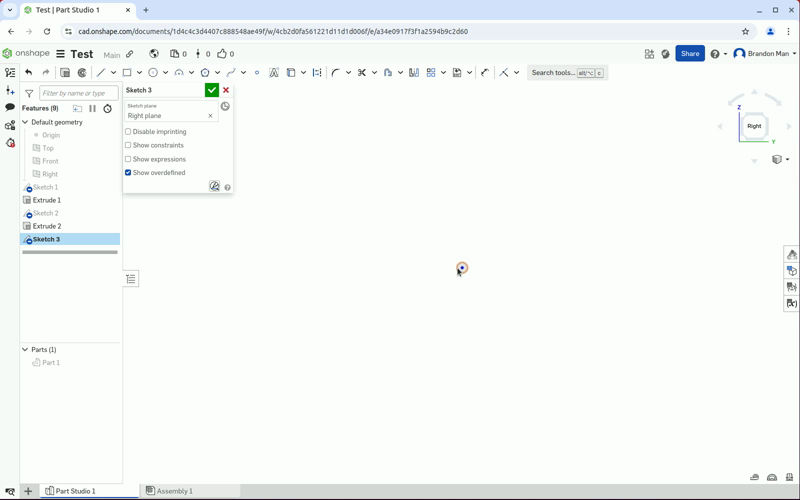
scroll(6)
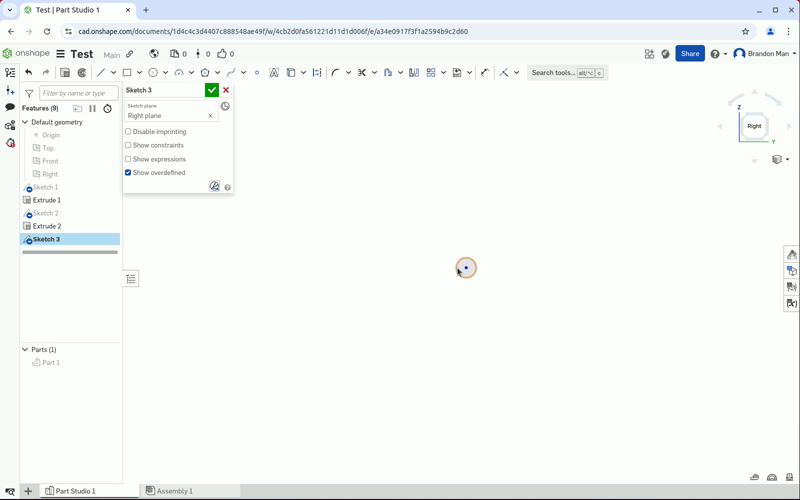
scroll(6)
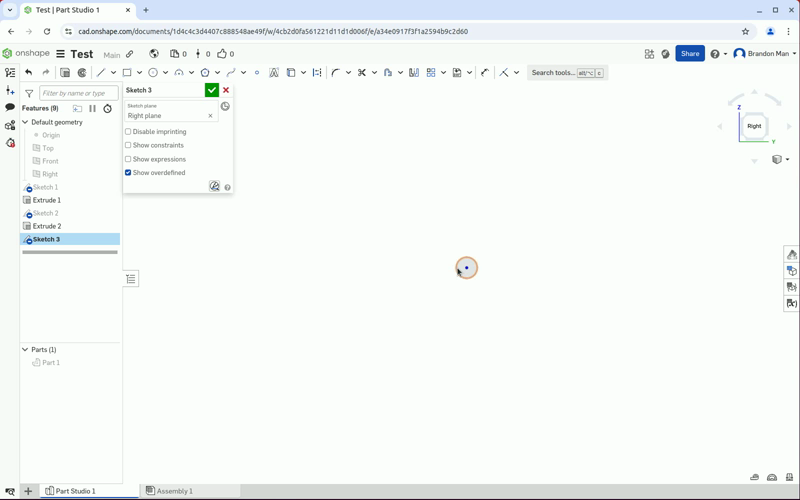
scroll(6)
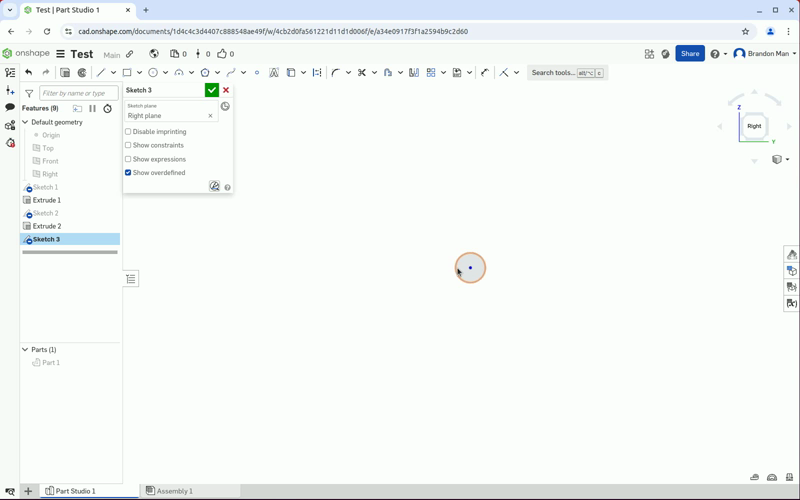
scroll(6)
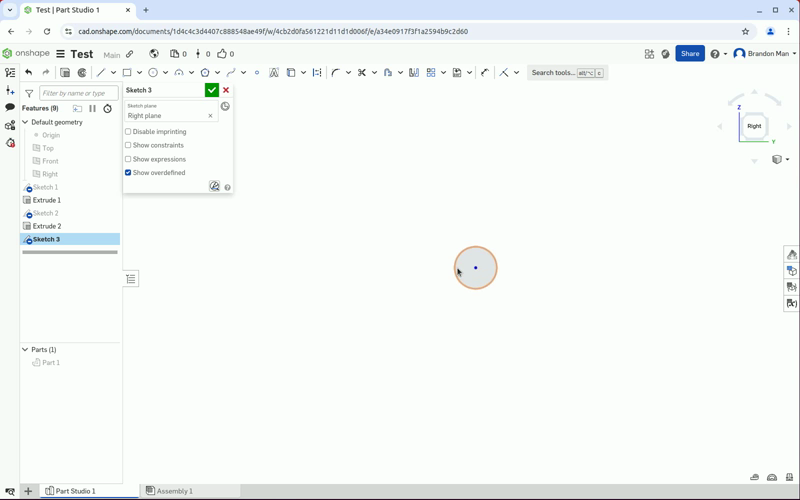
scroll(6)
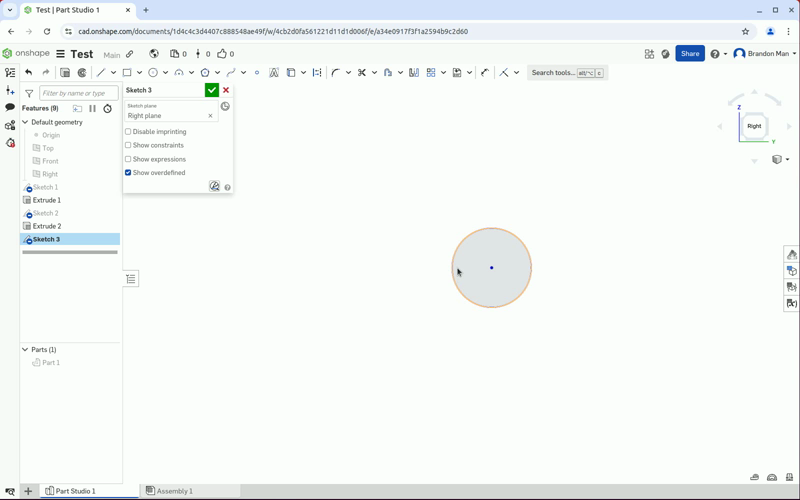
click(457, 267)
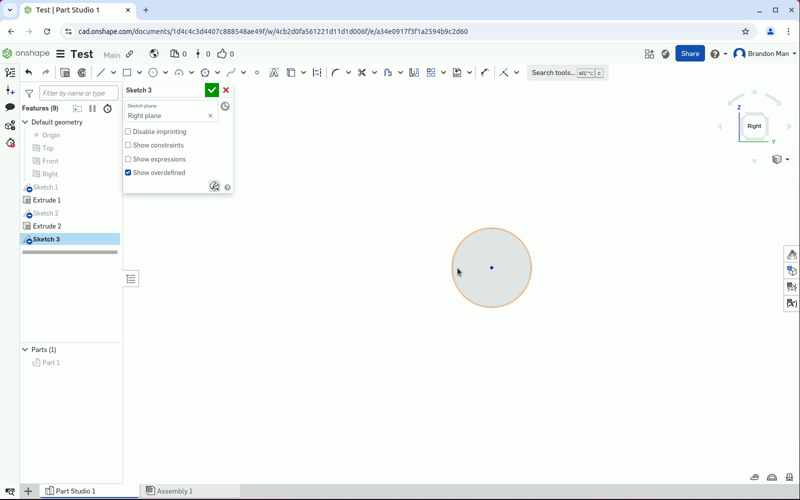
scroll(-6)
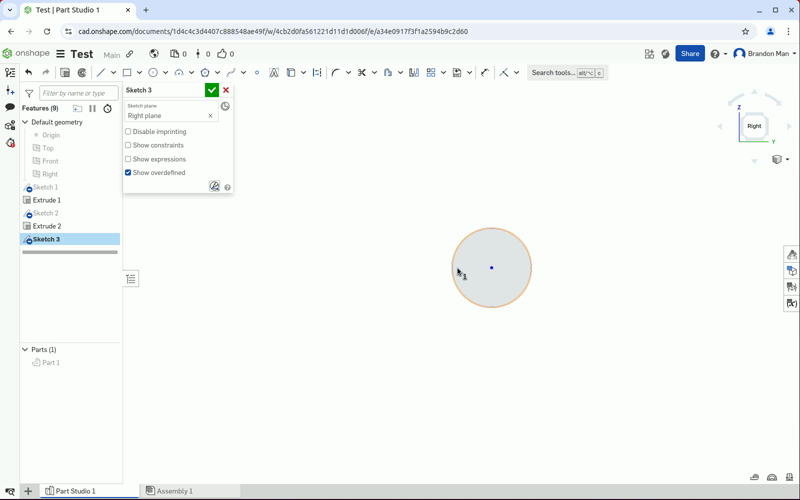
scroll(-6)
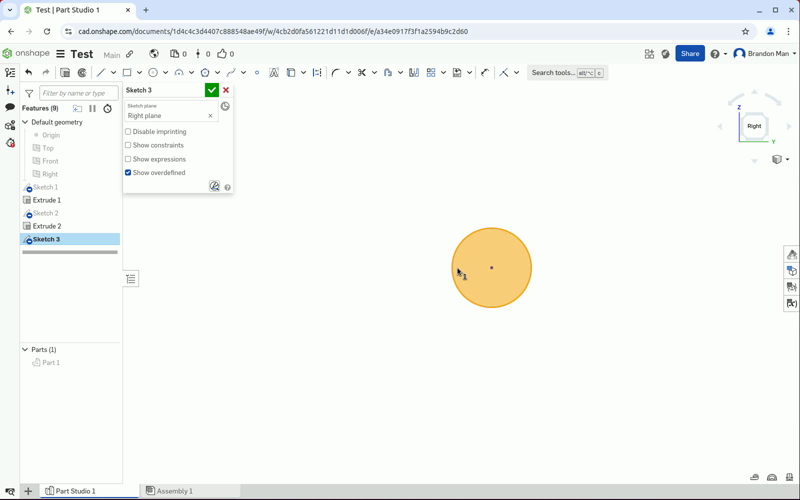
scroll(-6)
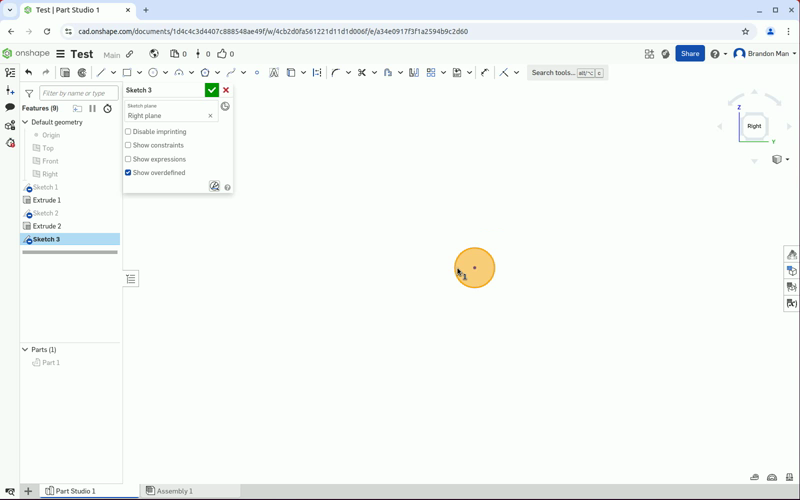
scroll(-6)
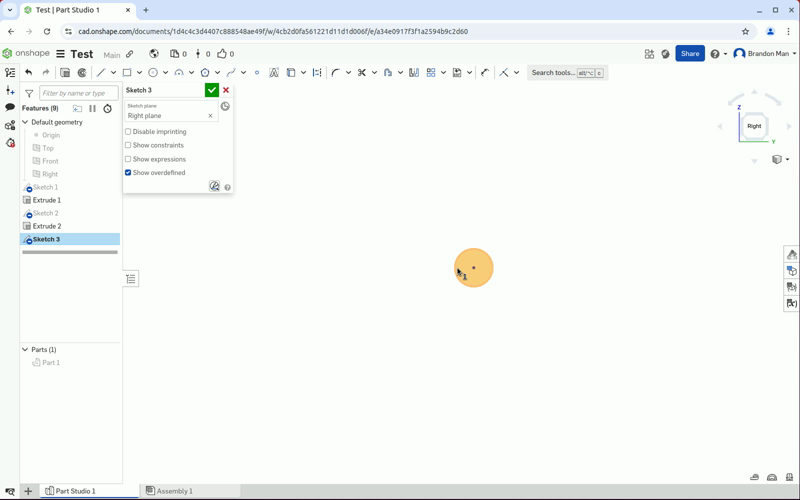
scroll(-6)
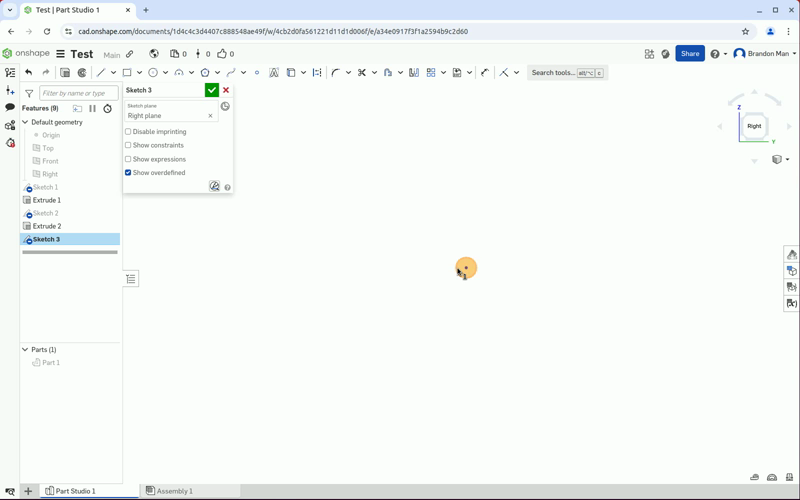
scroll(-6)
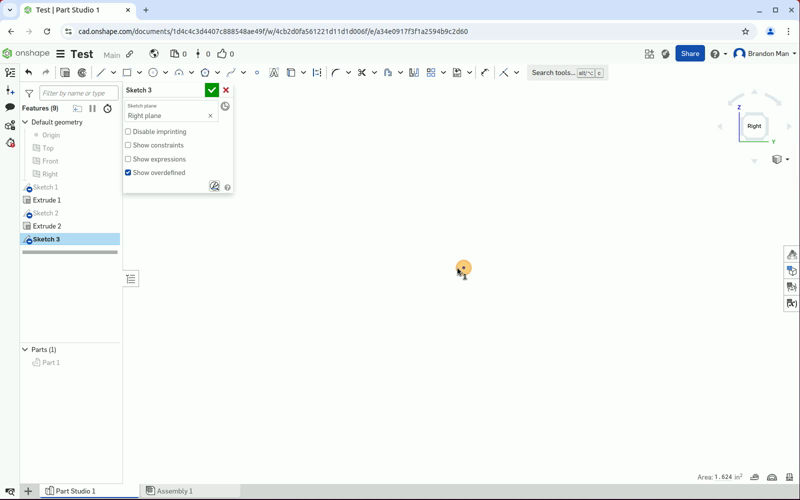
scroll(-6)
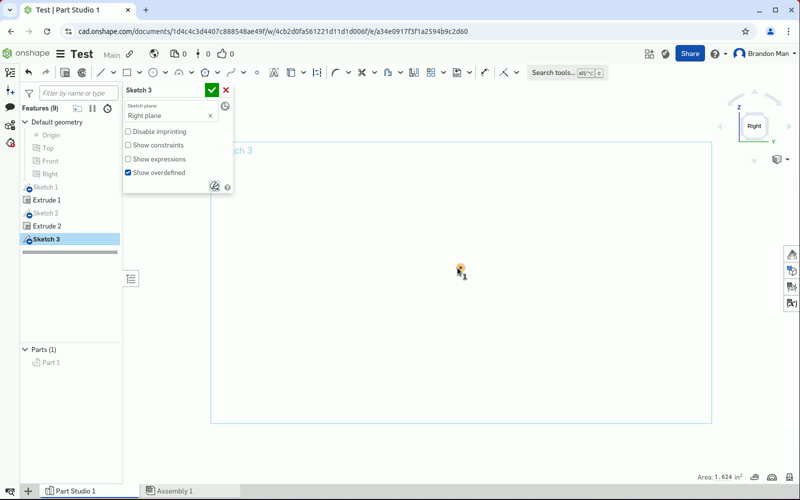
mouse_move(73, 352)
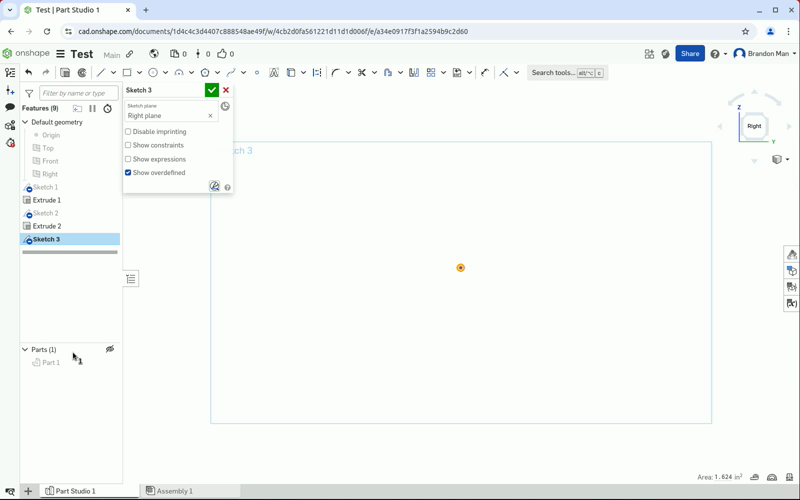
key(shift+y)
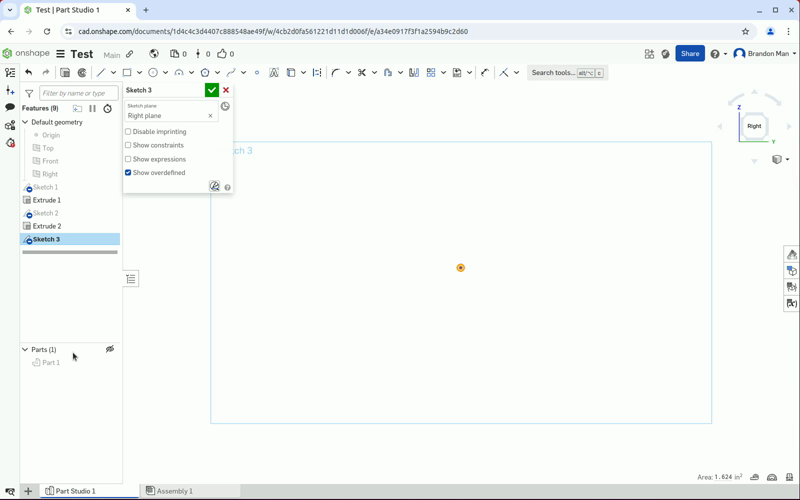
key(shift+e)
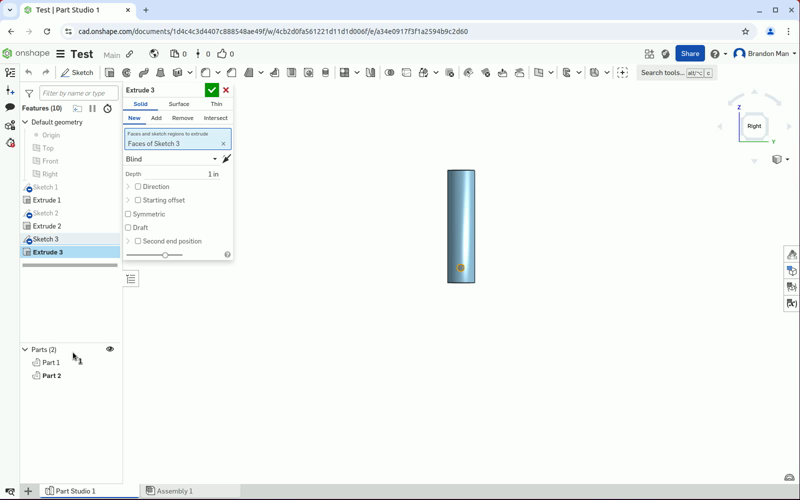
mouse_move(143, 106)
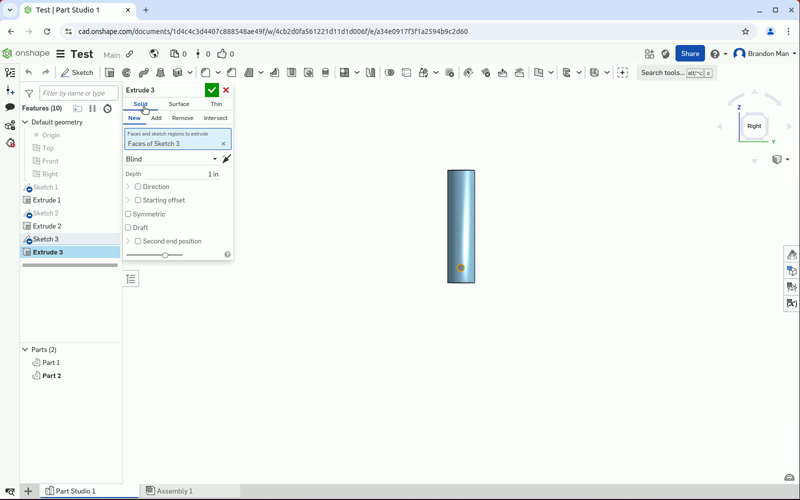
click(143, 106)
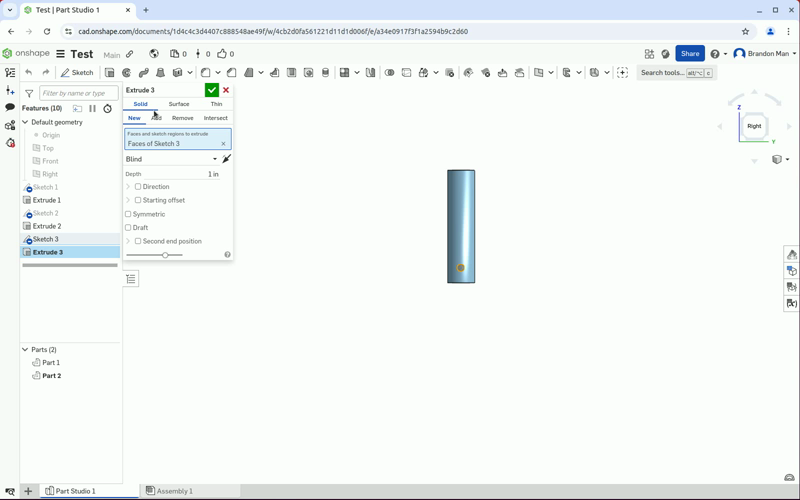
mouse_move(186, 120)
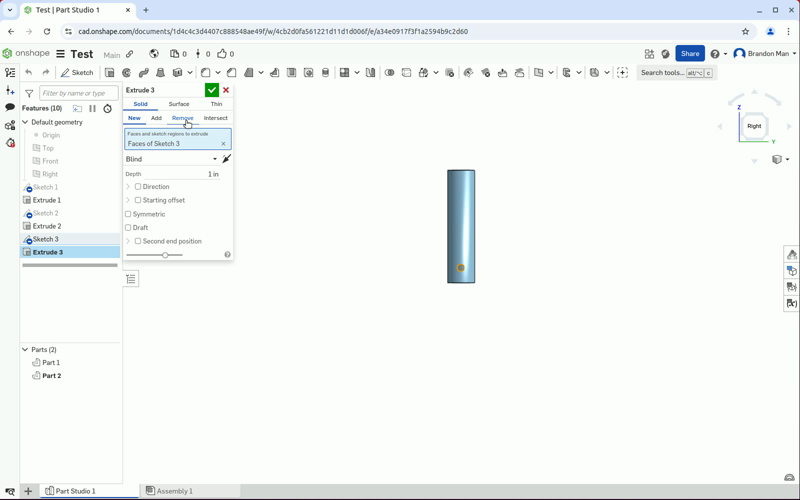
click(186, 120)
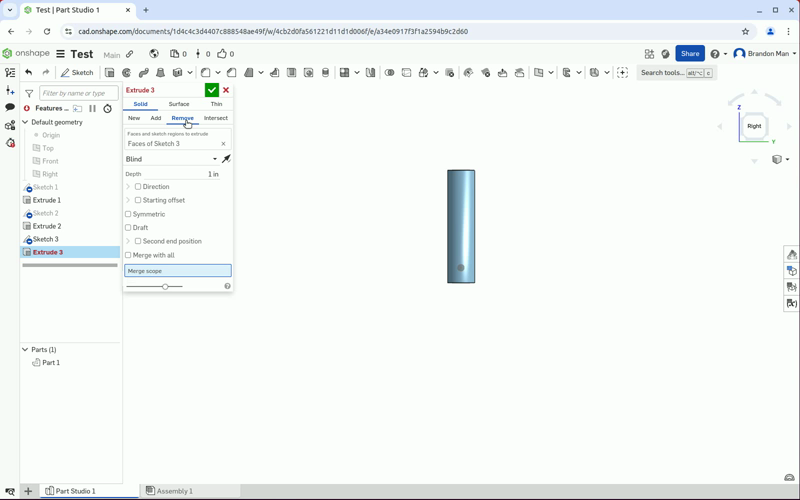
key(tab, 4)
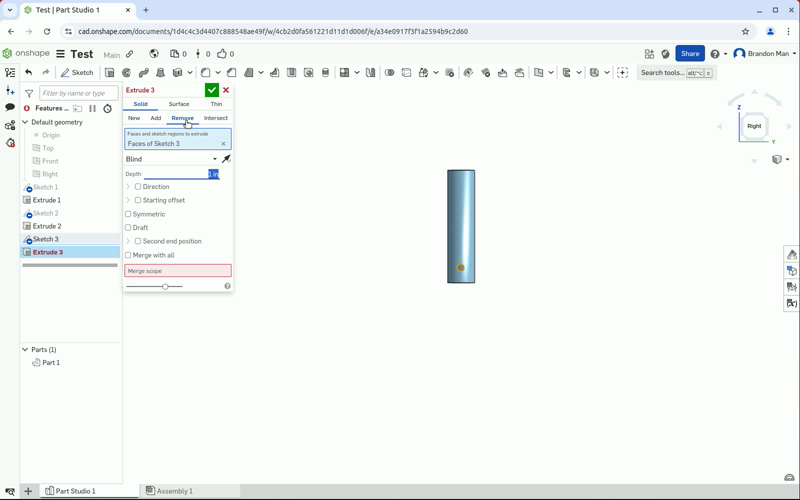
text(-4.092)
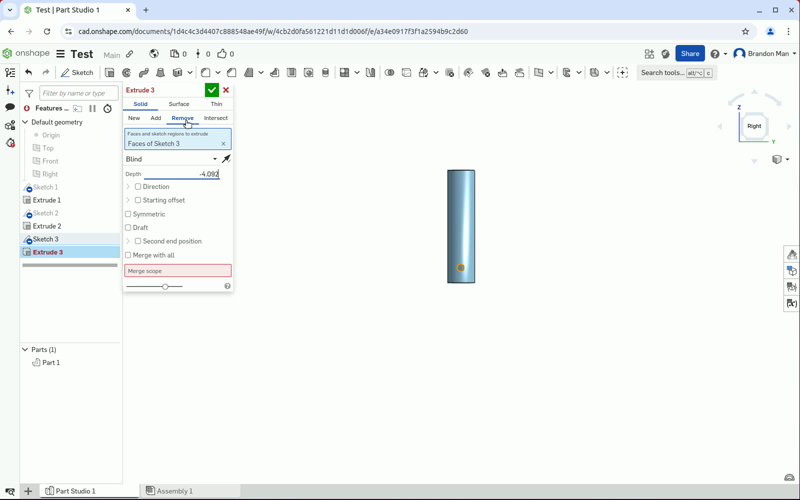
key(tab, 6)
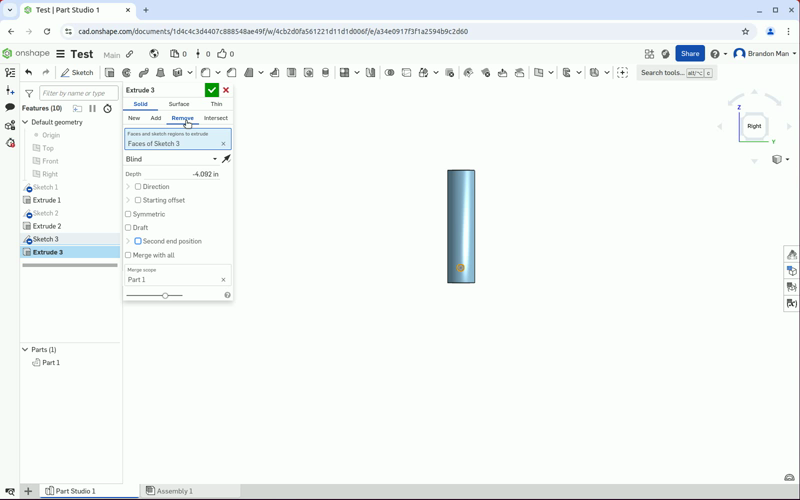
key(space)
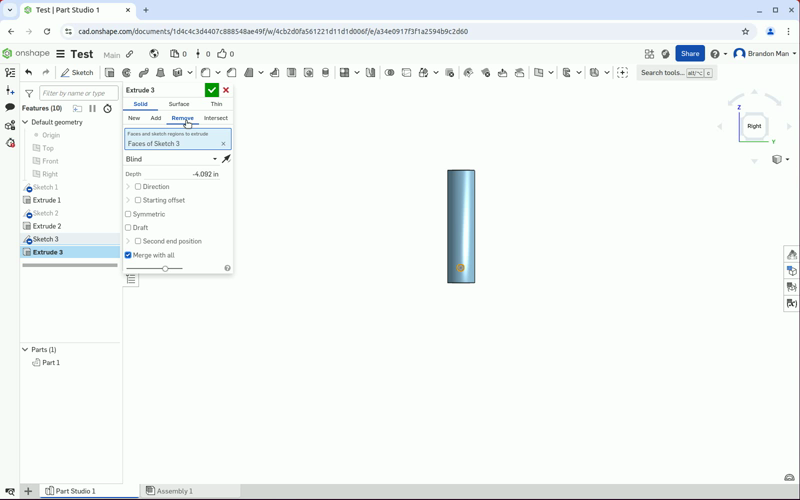
key(enter)
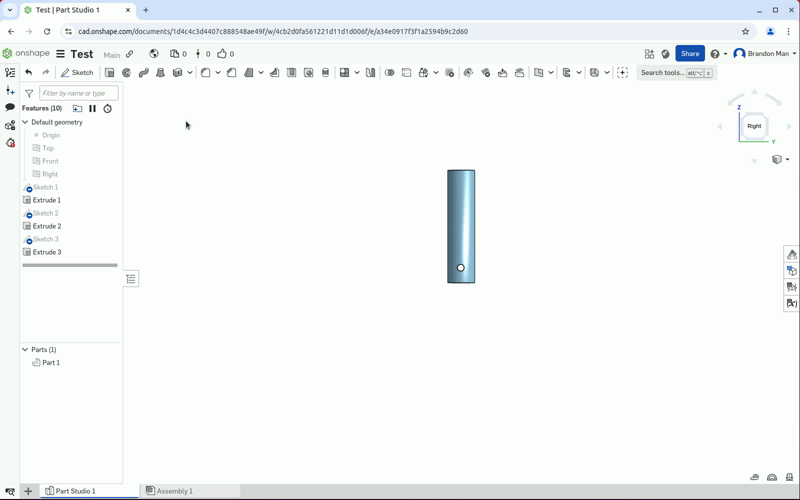
key(shift+h)
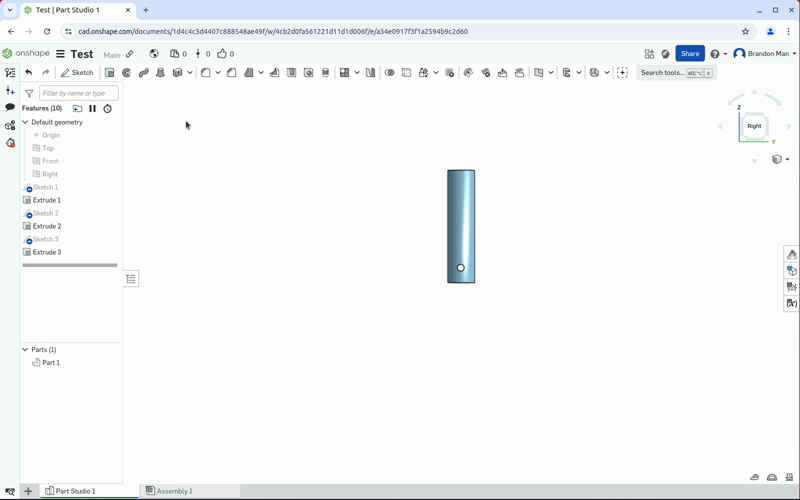
key(shift+h)
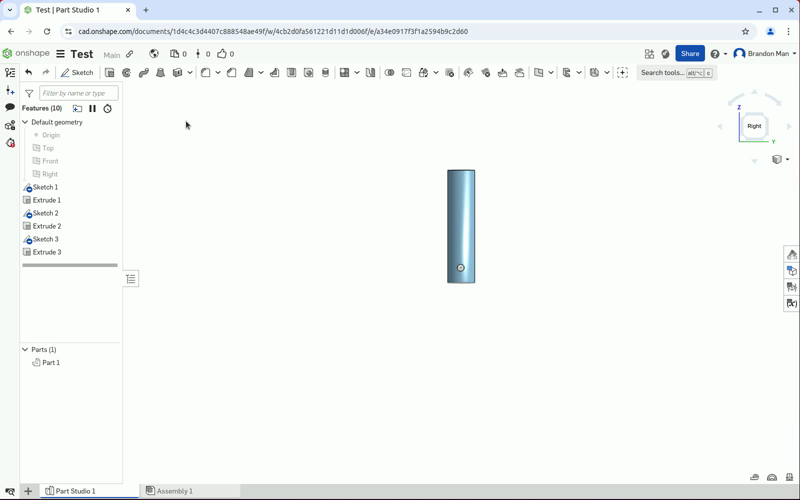
key(shift+7)
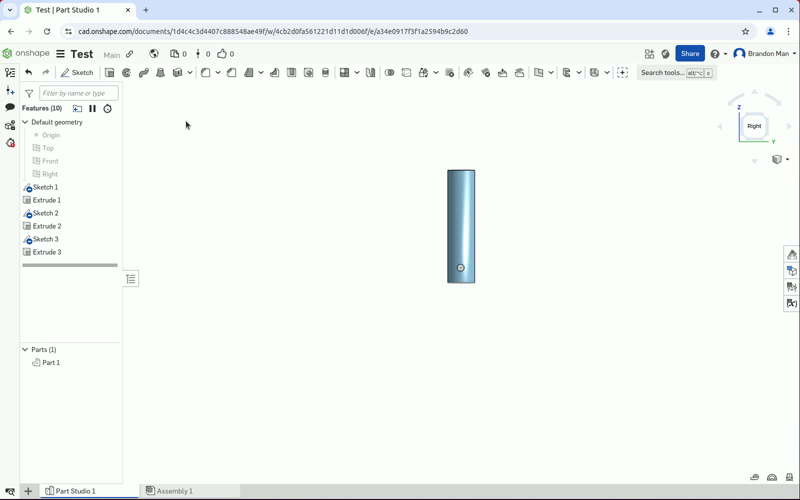
key(right, 2)
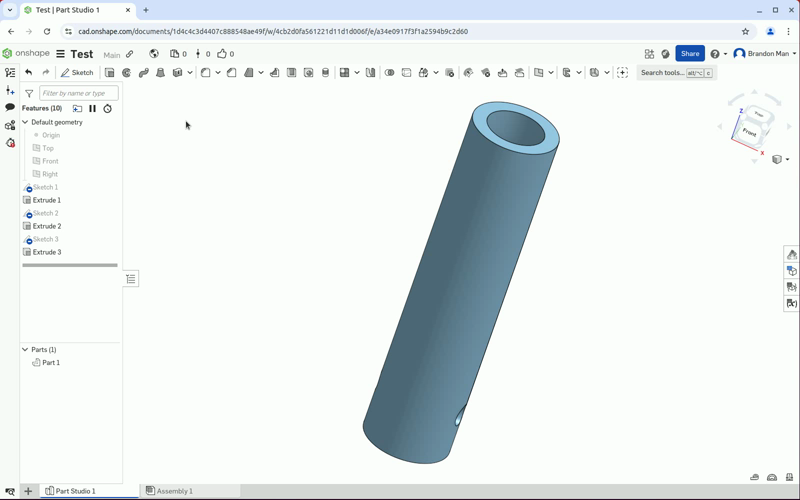
key(down, 2)
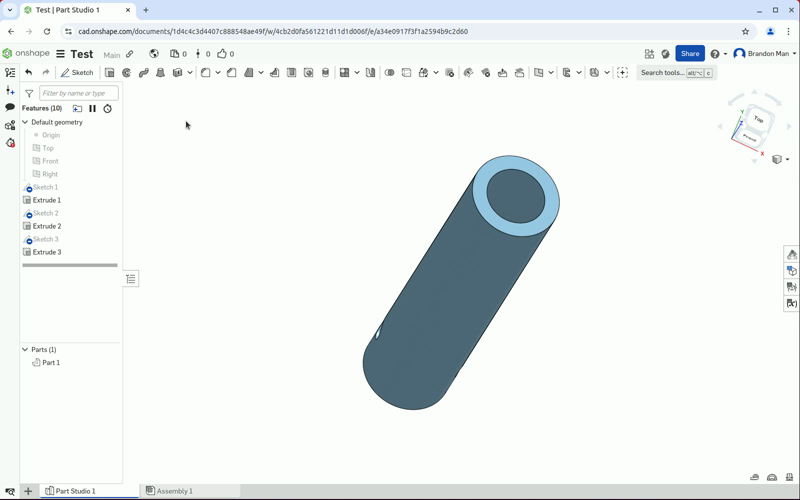
key(up, 2)
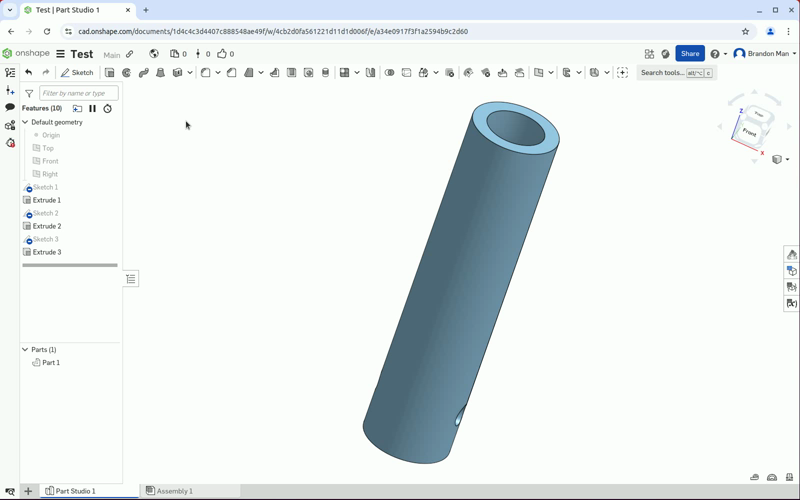
key(left, 2)
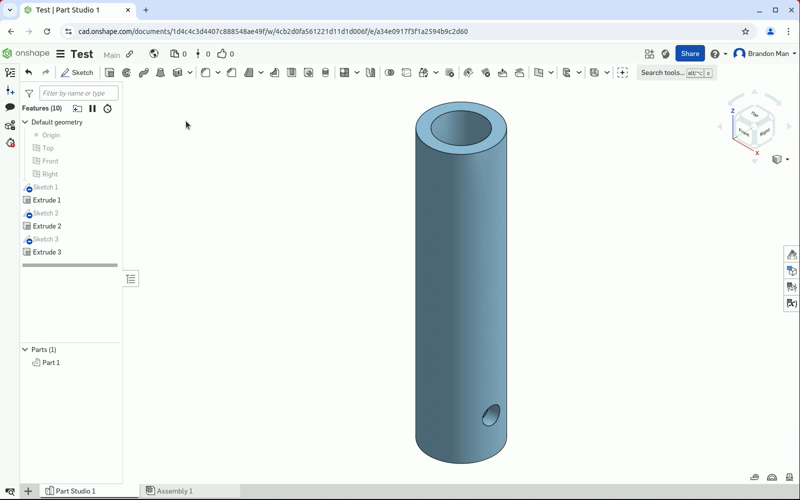
mouse_move(73, 189)
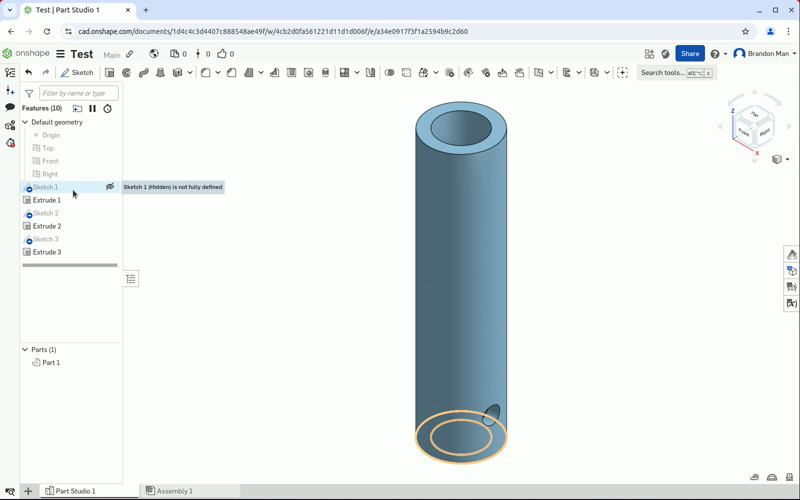
click(73, 189)